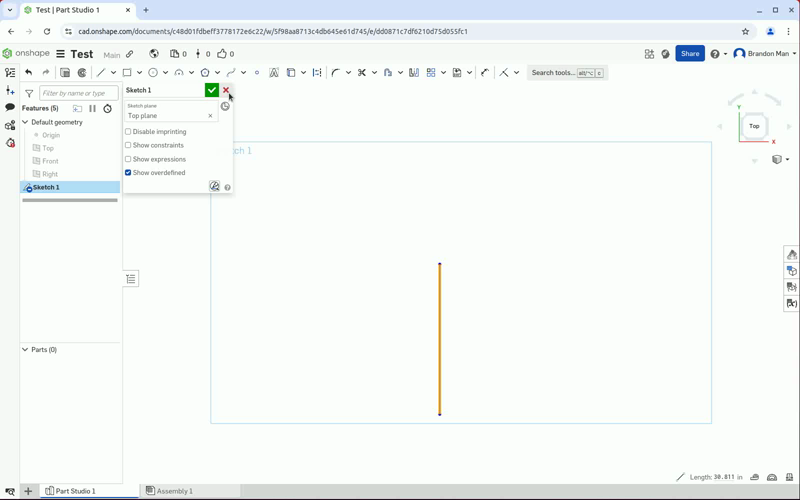
key(shift+h)
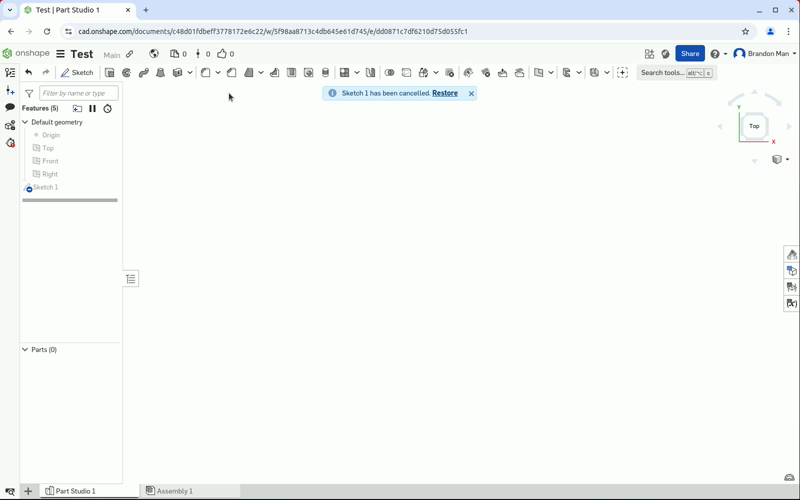
mouse_move(73, 352)
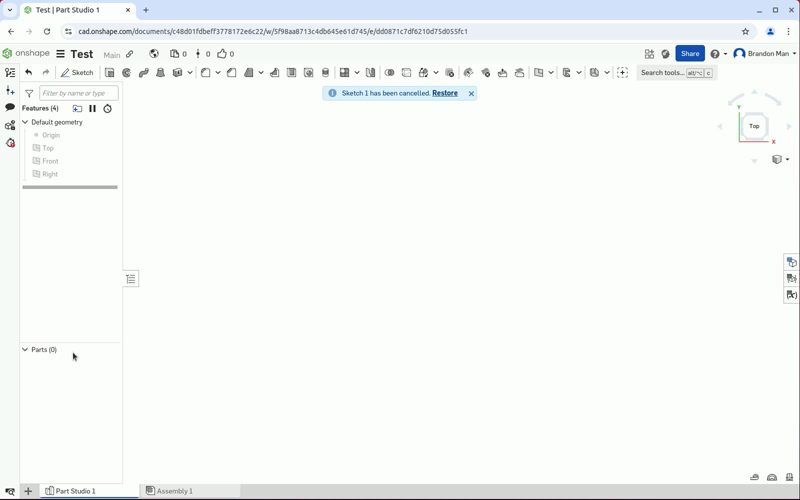
key(y)
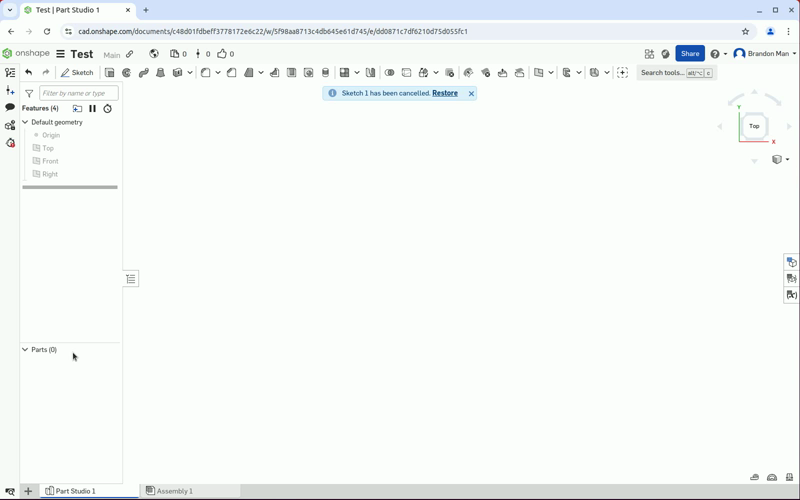
key(shift+p)
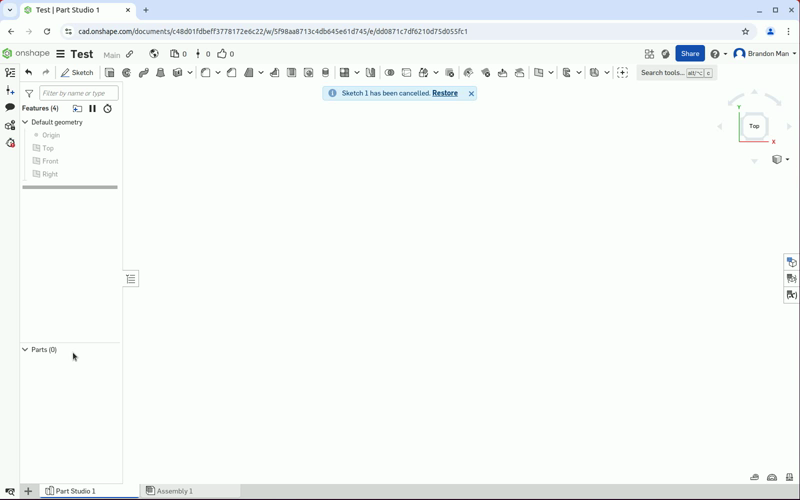
key(space)
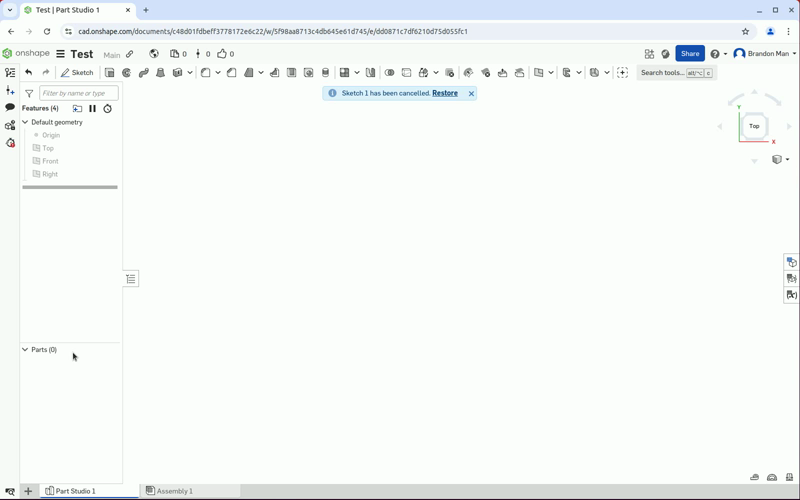
key_down(shift)
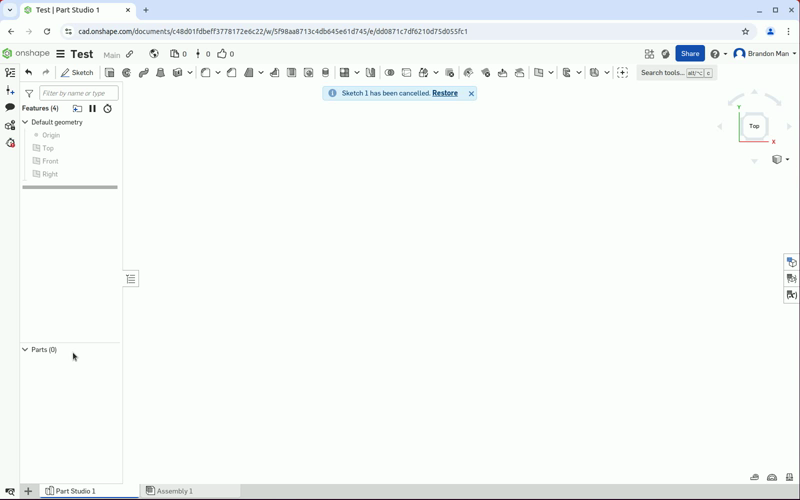
key(up)
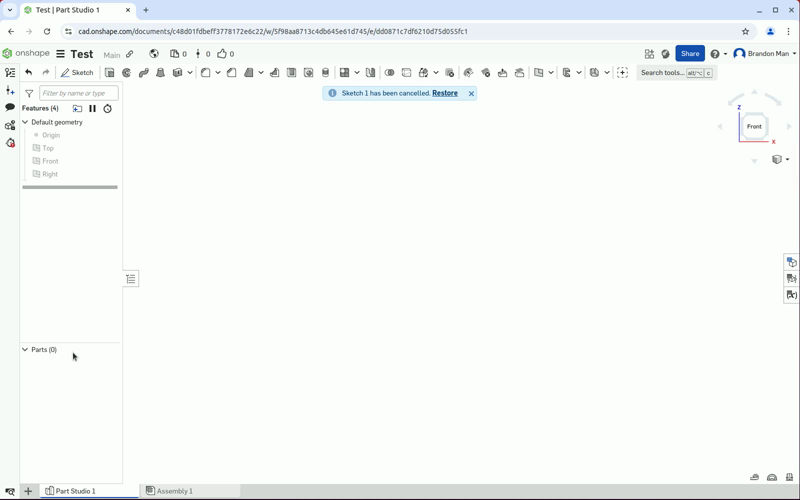
key_up(shift)
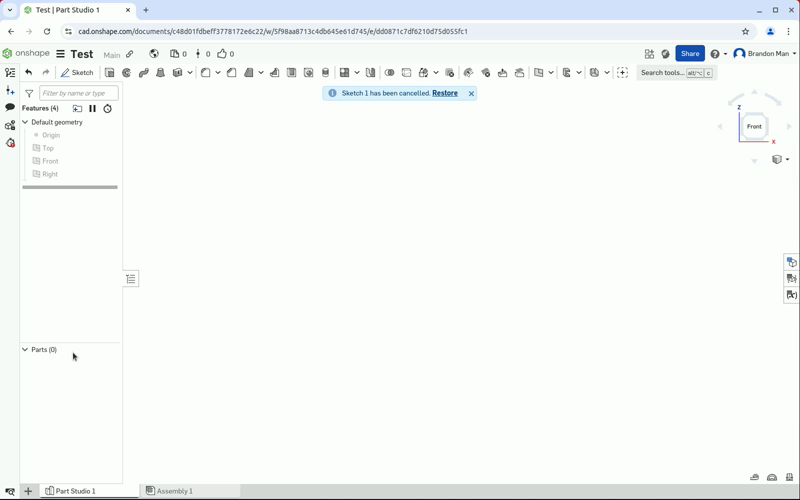
mouse_move(73, 352)
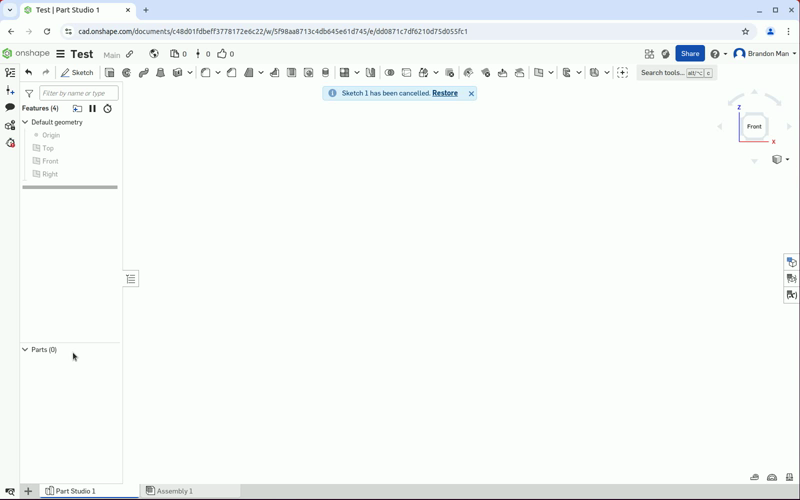
key(shift+y)
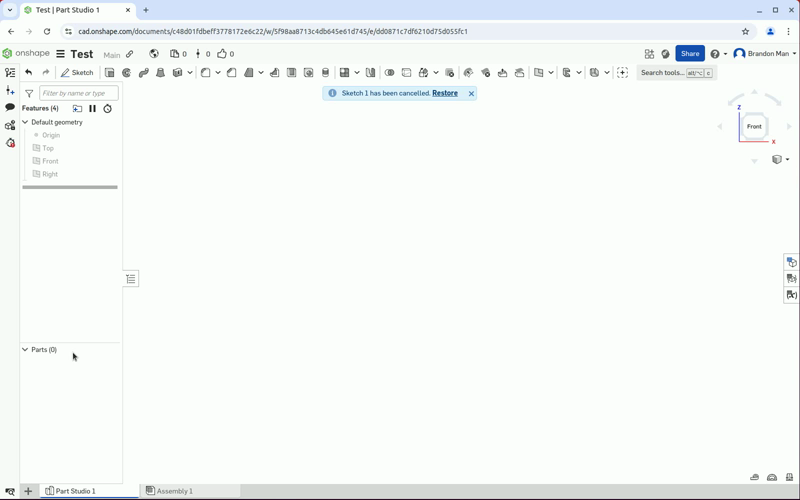
key(shift+s)
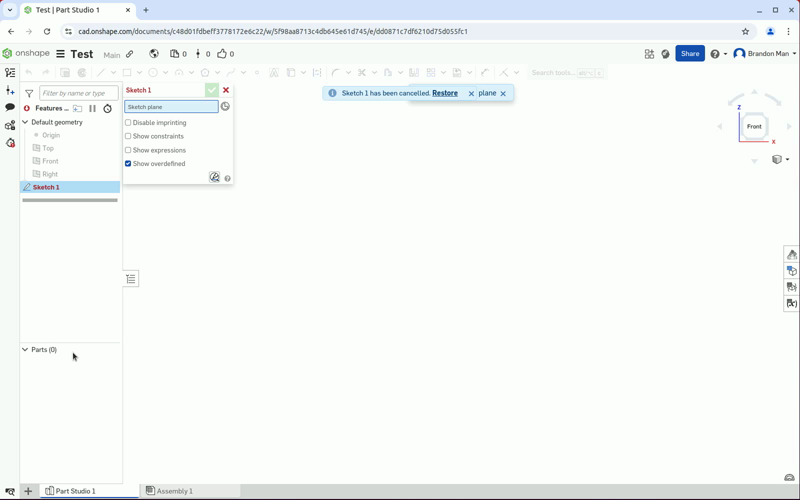
mouse_move(73, 163)
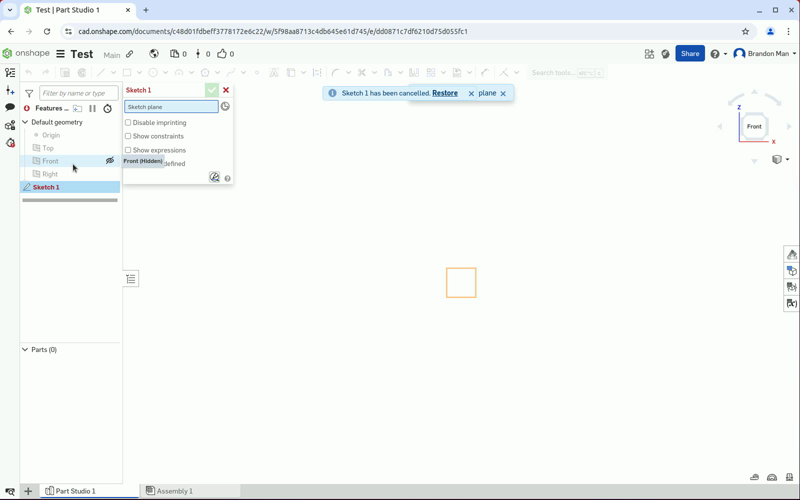
click(73, 163)
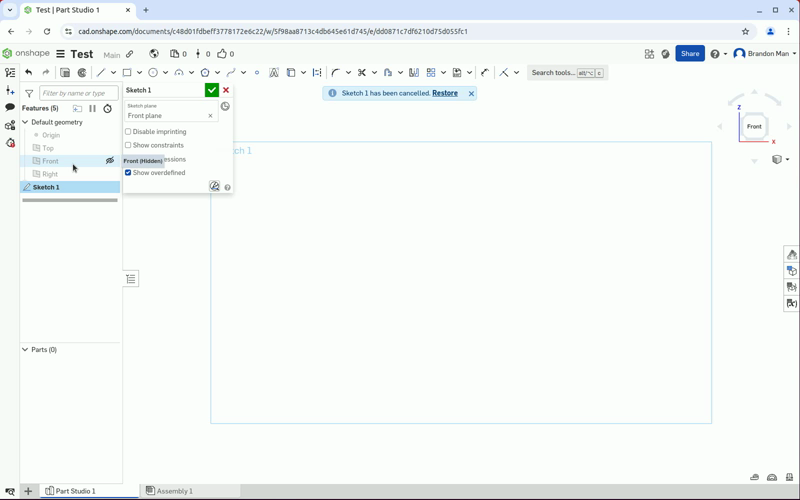
mouse_move(73, 352)
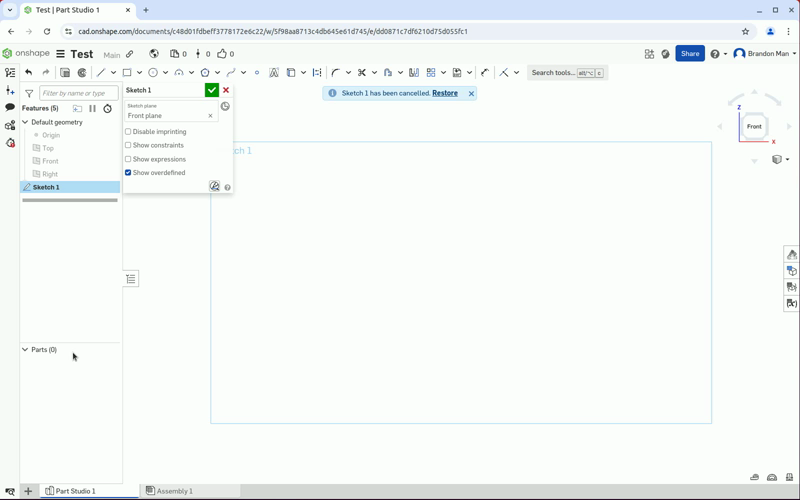
key(y)
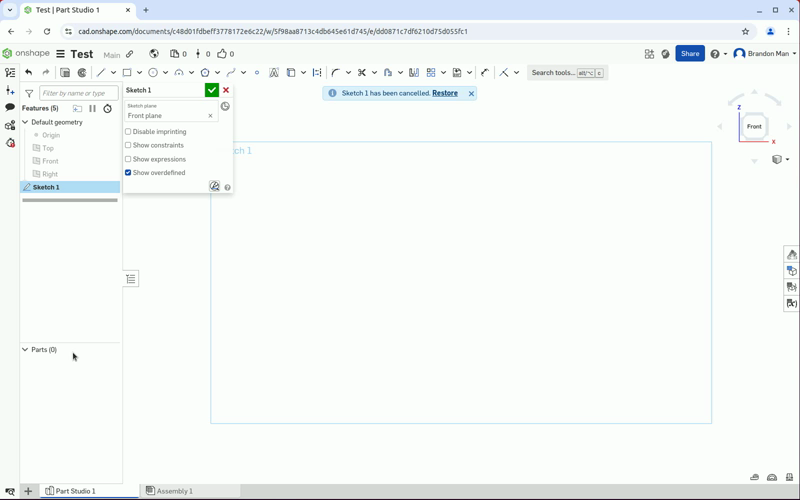
key(l)
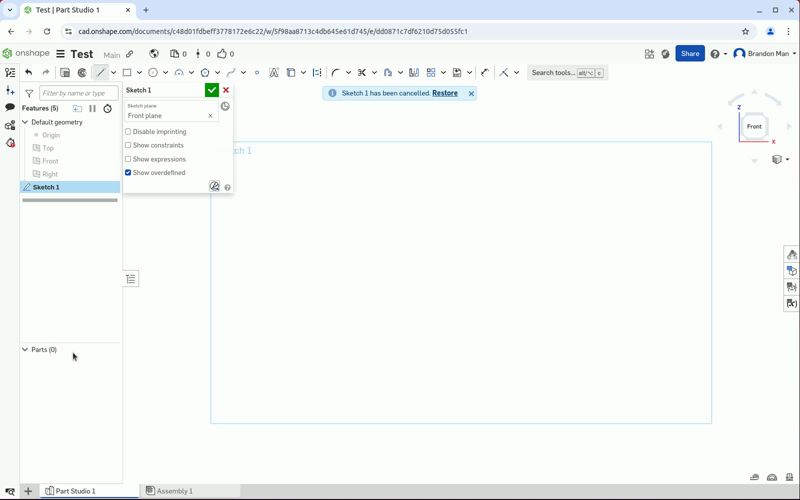
key_down(shift)
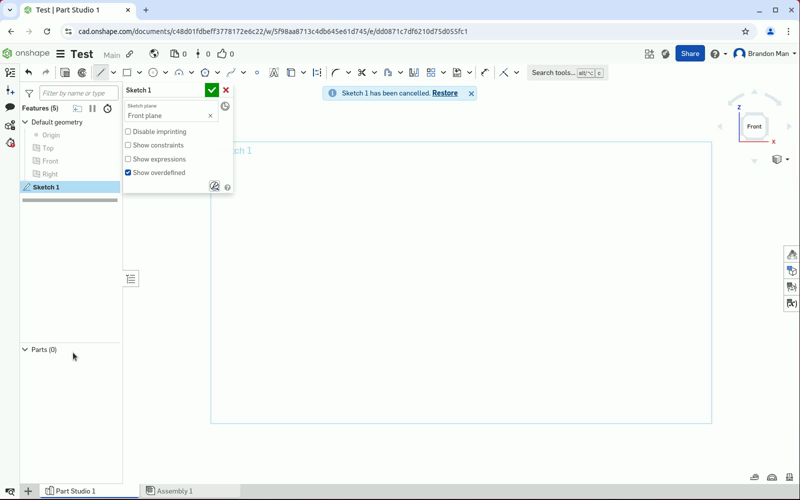
mouse_move(348, 293)
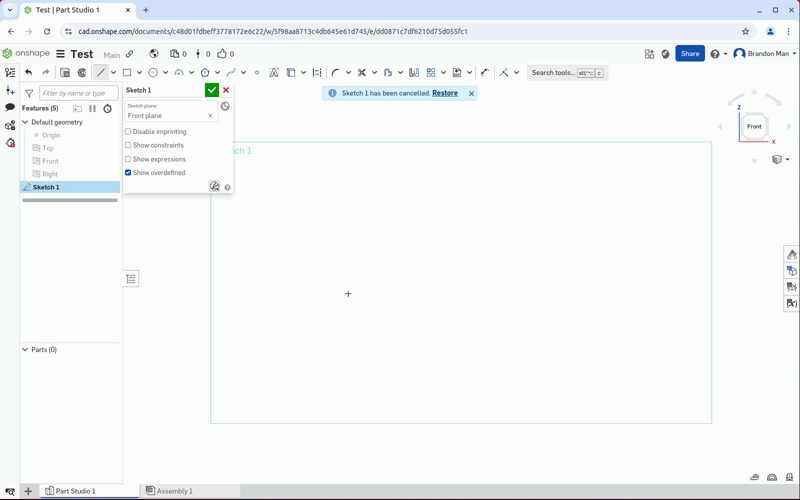
click(348, 293)
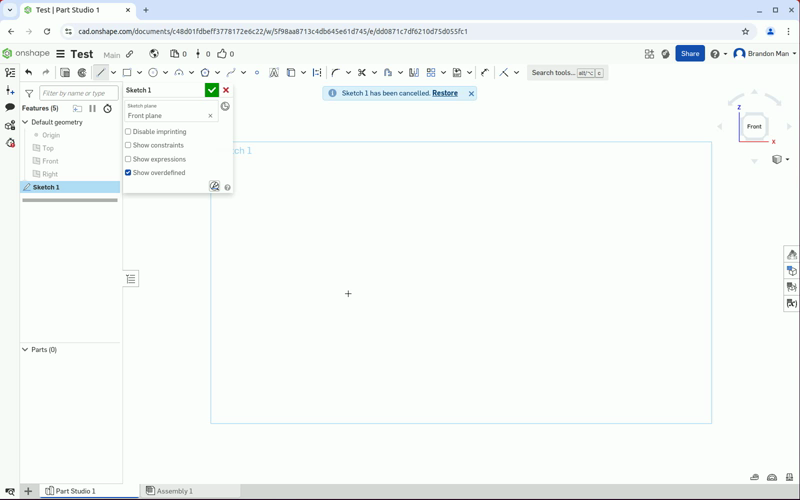
key_up(shift)
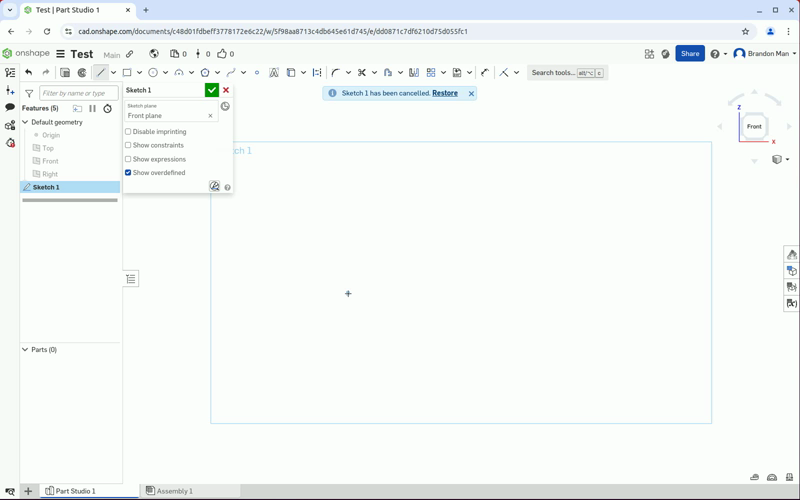
key_down(shift)
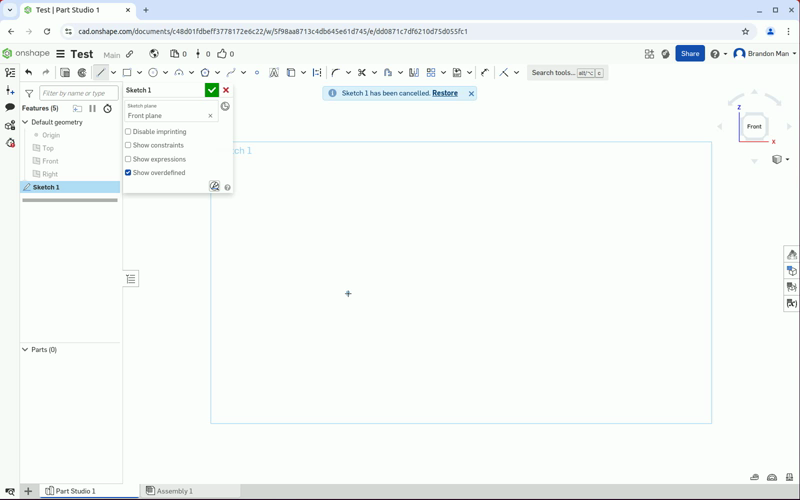
mouse_move(460, 293)
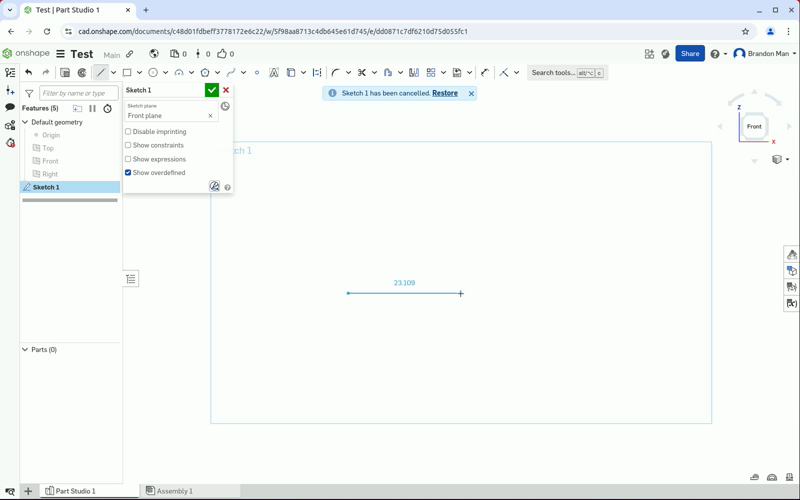
click(460, 293)
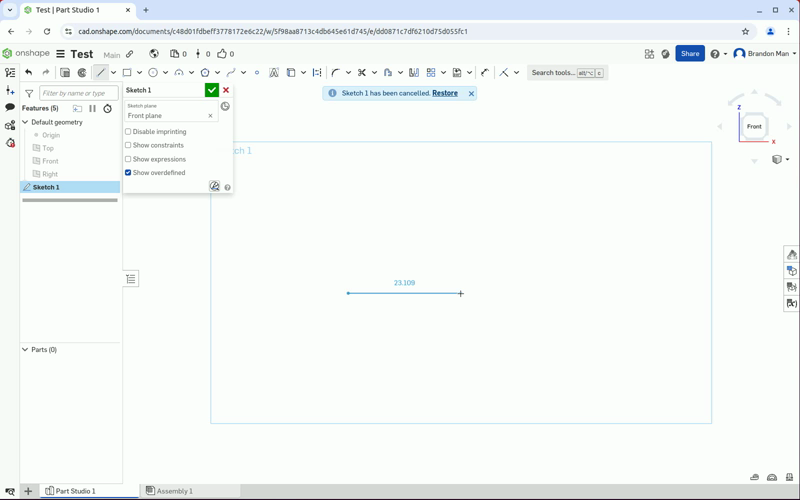
key_up(shift)
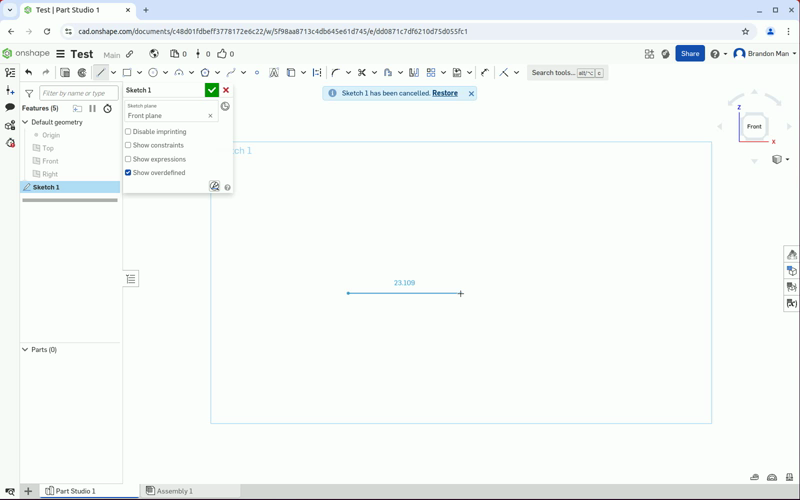
key_down(shift)
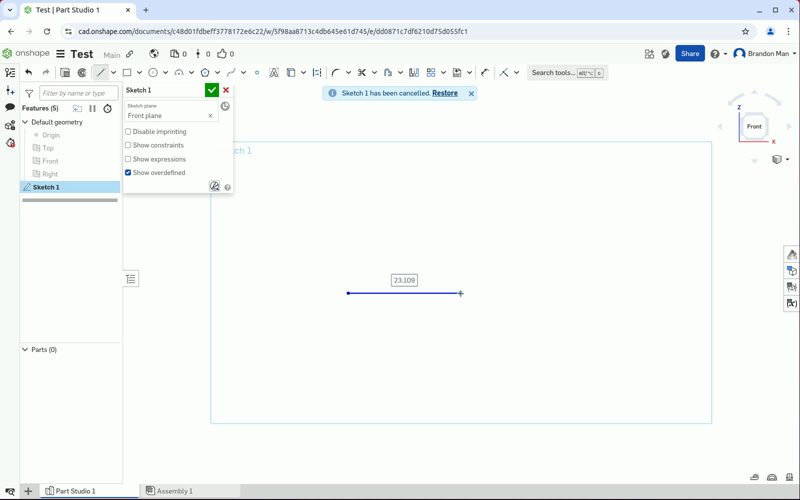
mouse_move(460, 180)
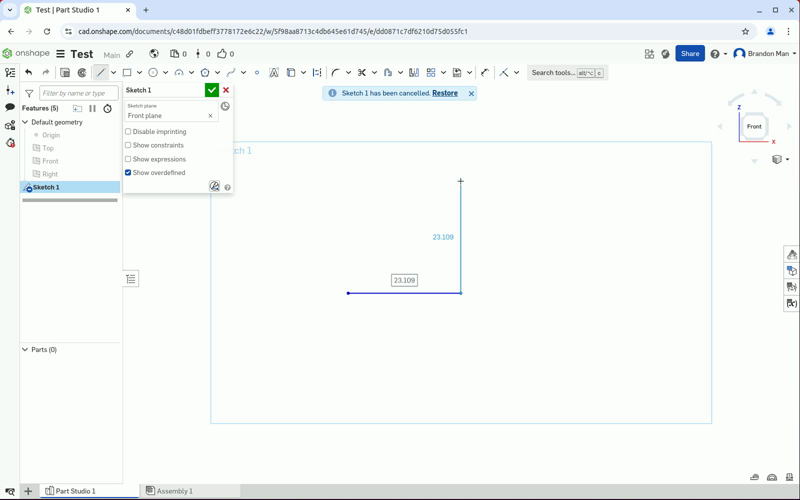
click(460, 180)
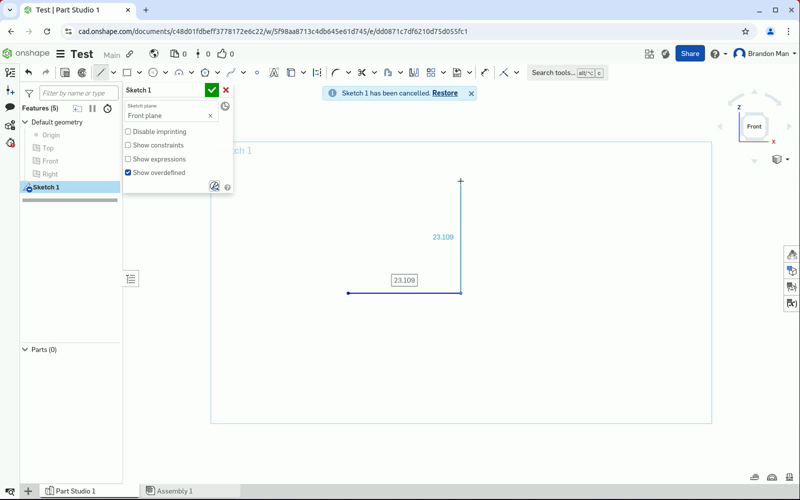
key_up(shift)
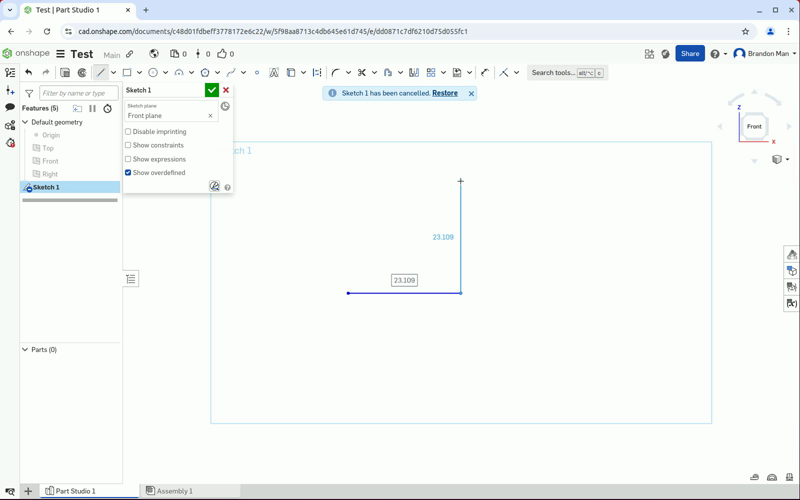
key_down(shift)
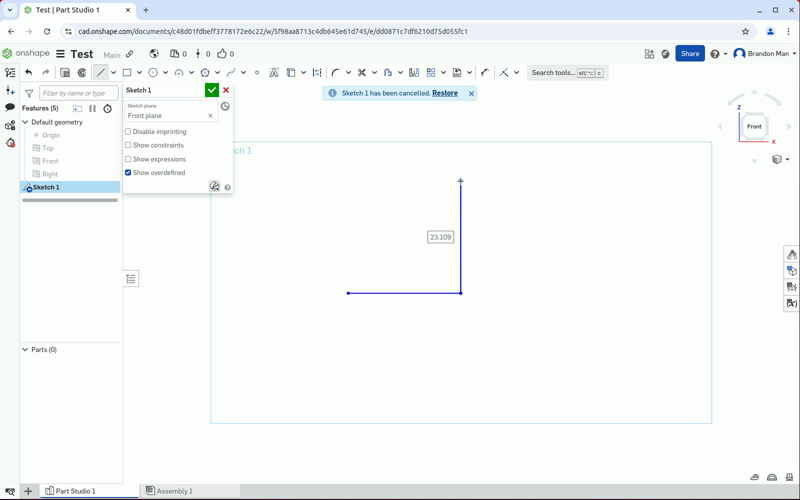
mouse_move(348, 180)
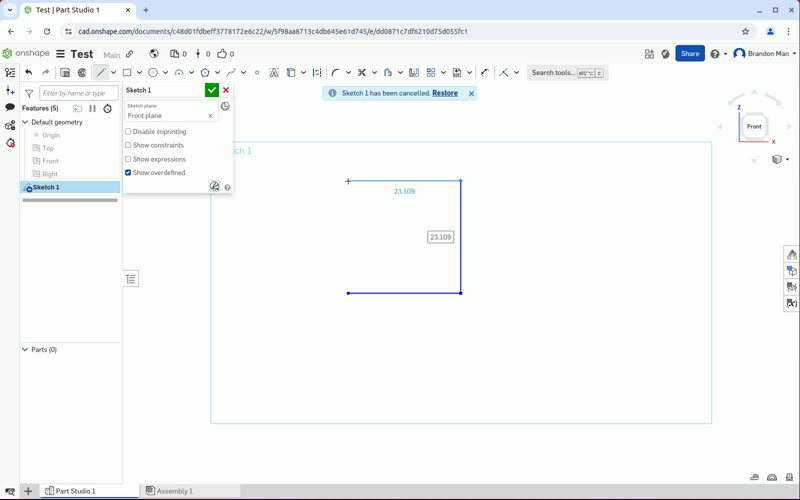
click(348, 180)
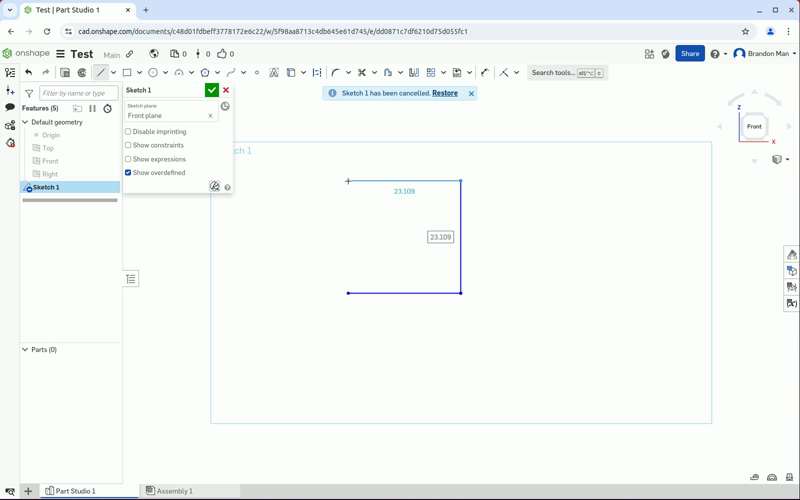
key_up(shift)
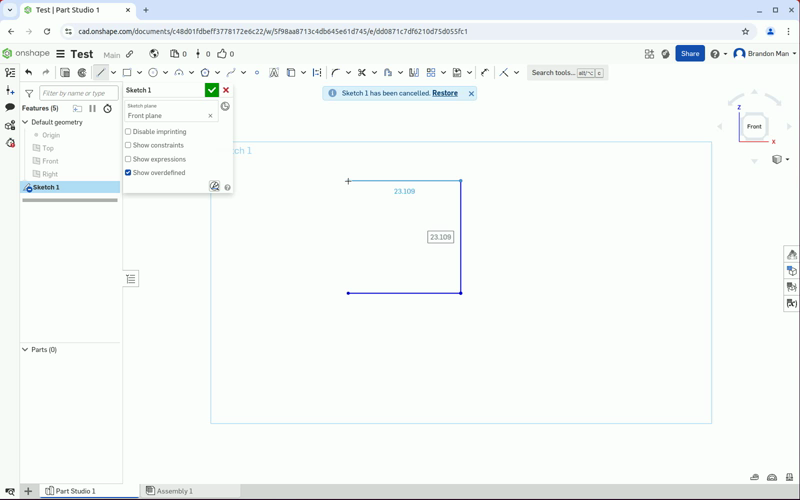
key_down(shift)
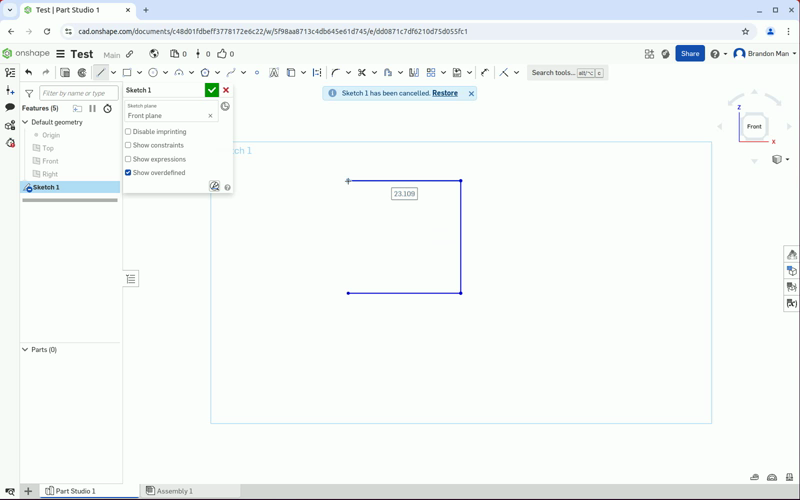
mouse_move(348, 293)
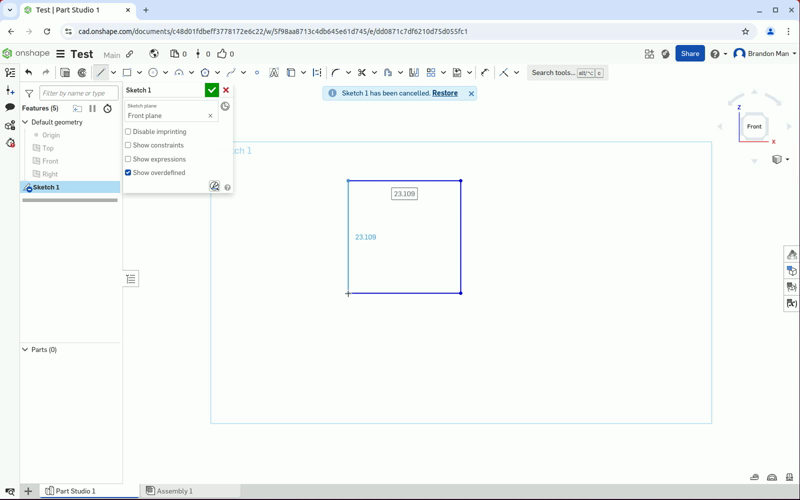
key_up(shift)
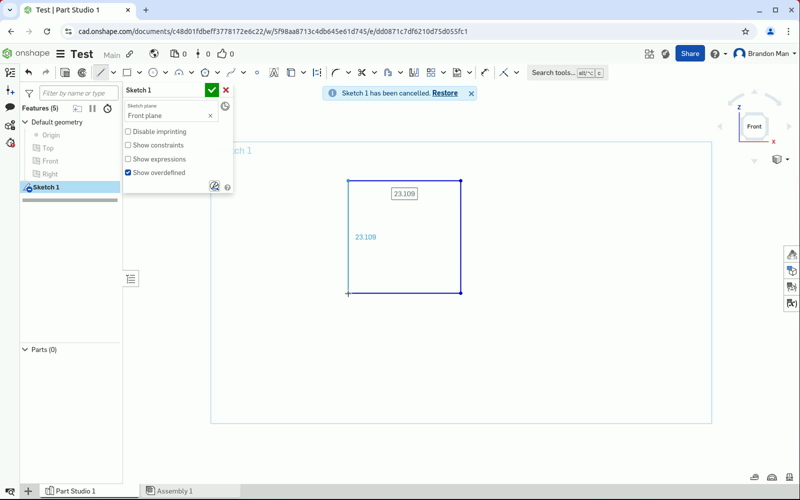
click(348, 293)
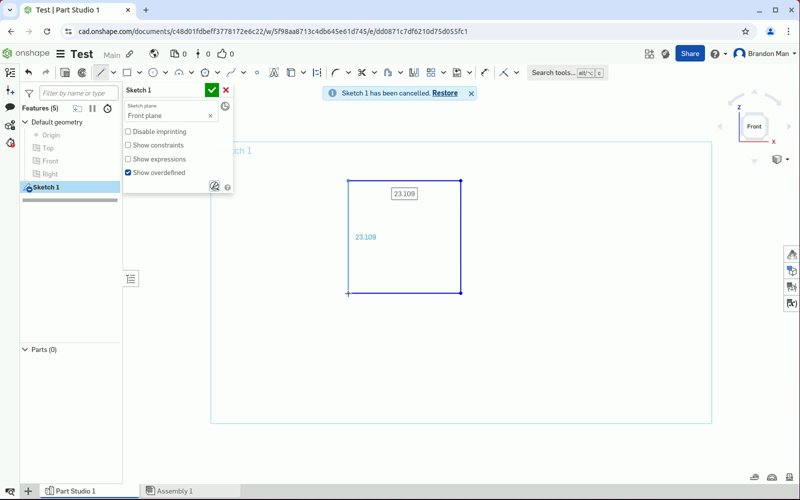
key(esc)
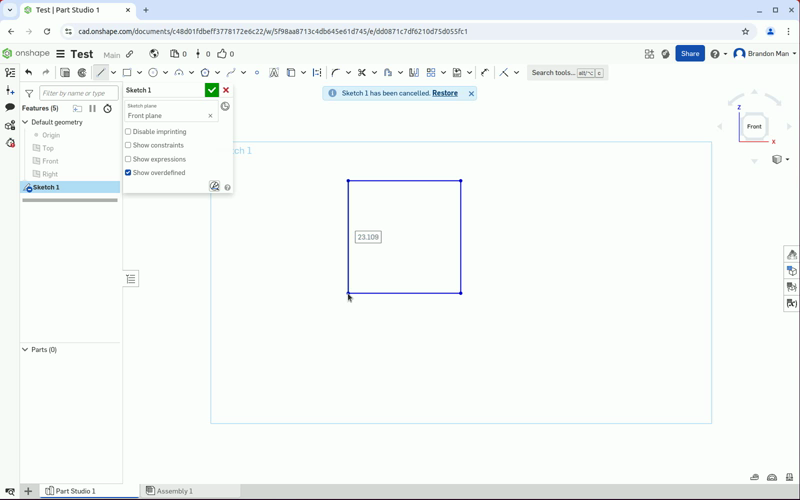
mouse_move(409, 196)
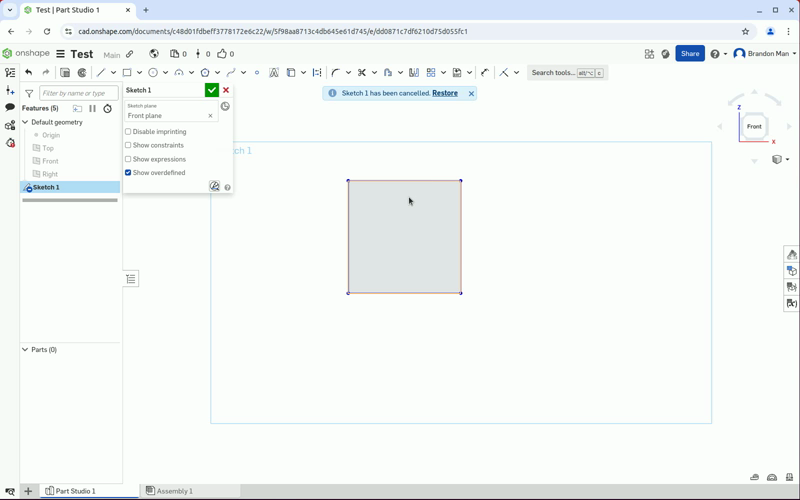
click(409, 196)
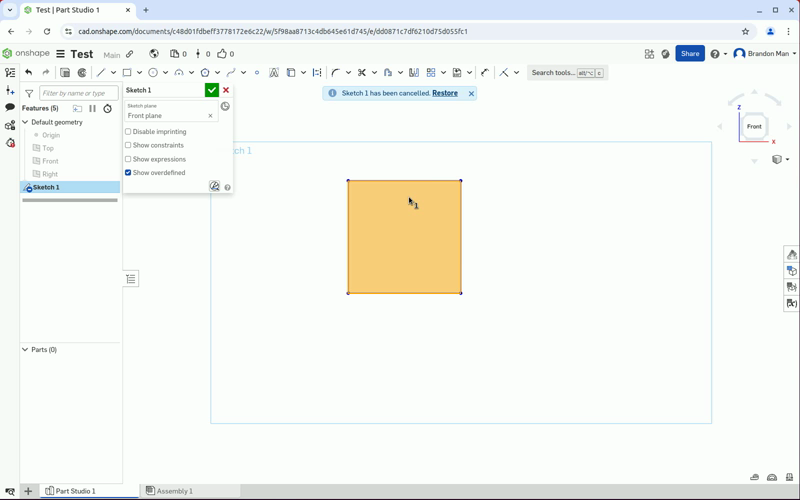
mouse_move(73, 352)
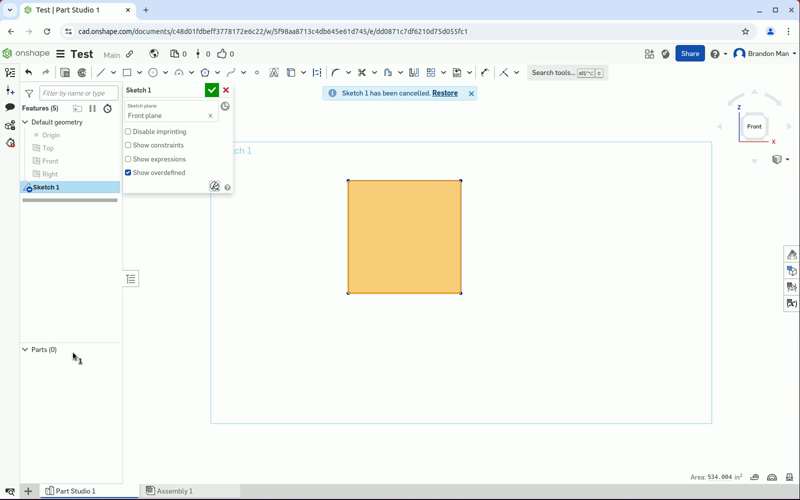
key(shift+y)
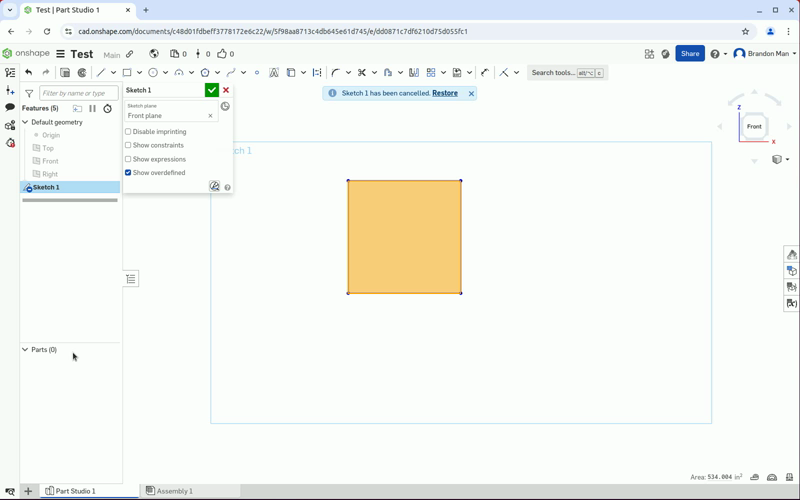
key(shift+e)
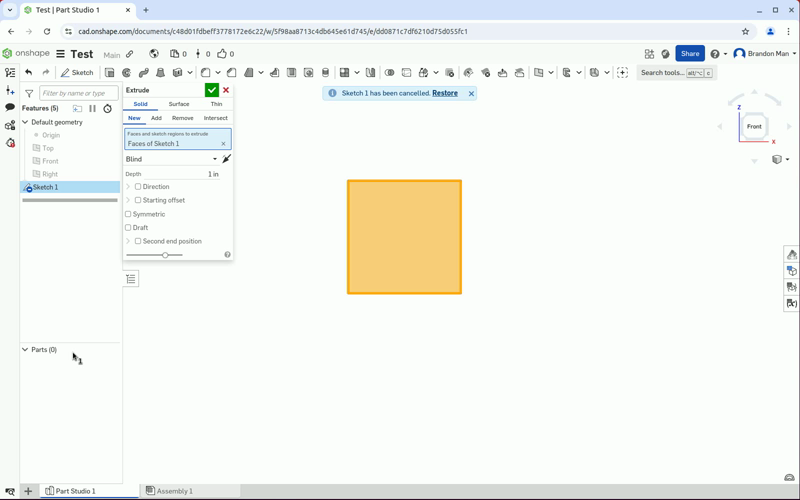
mouse_move(143, 106)
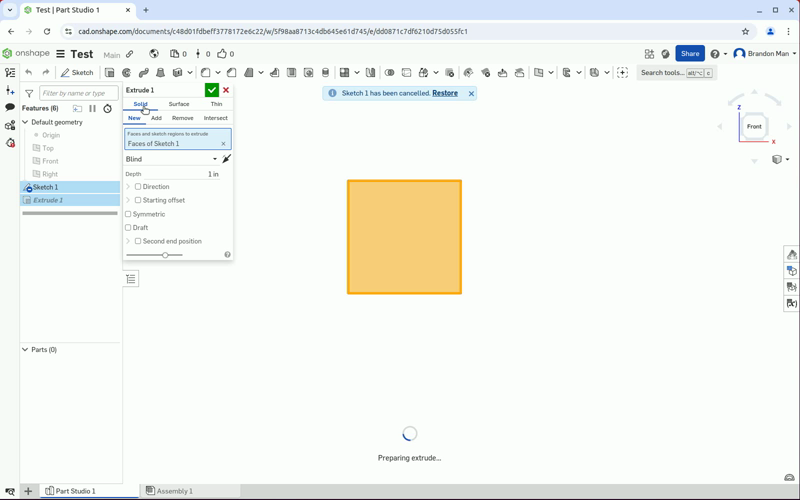
click(143, 106)
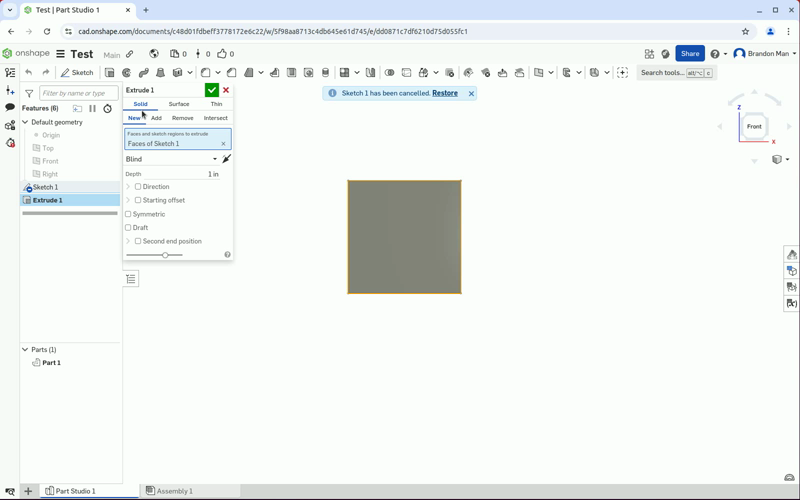
mouse_move(137, 120)
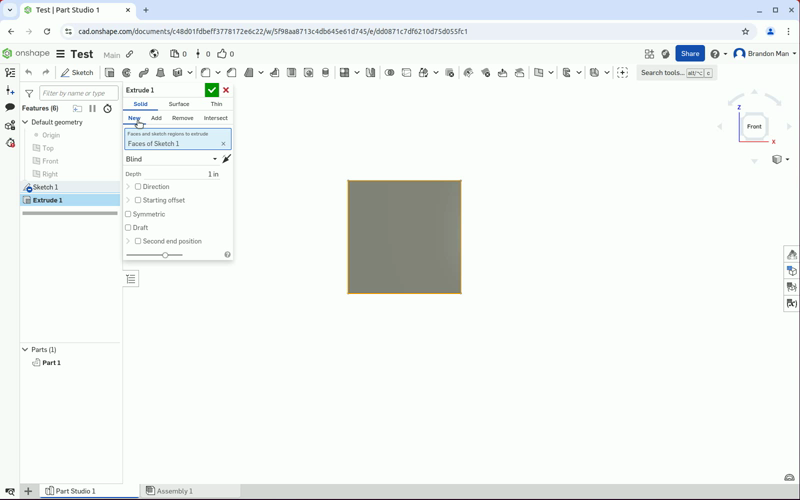
click(137, 120)
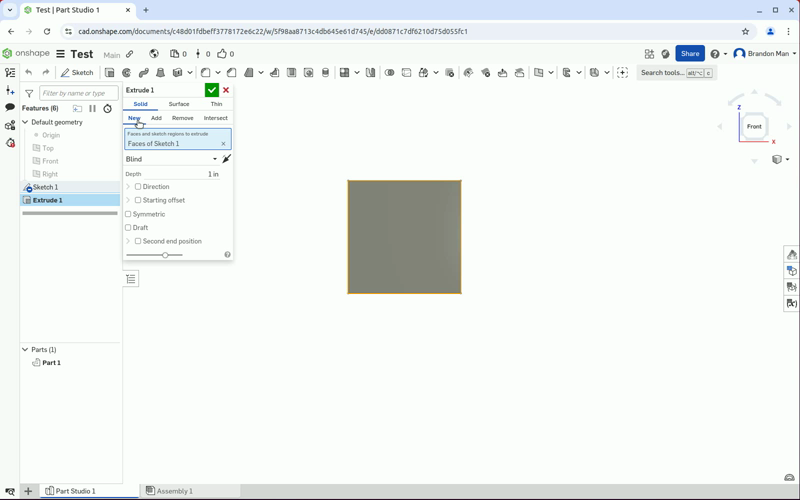
key(tab, 4)
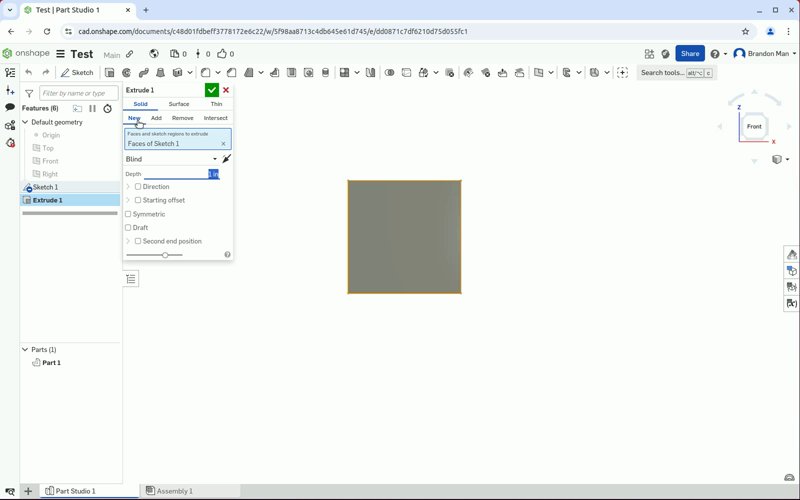
text(23.108)
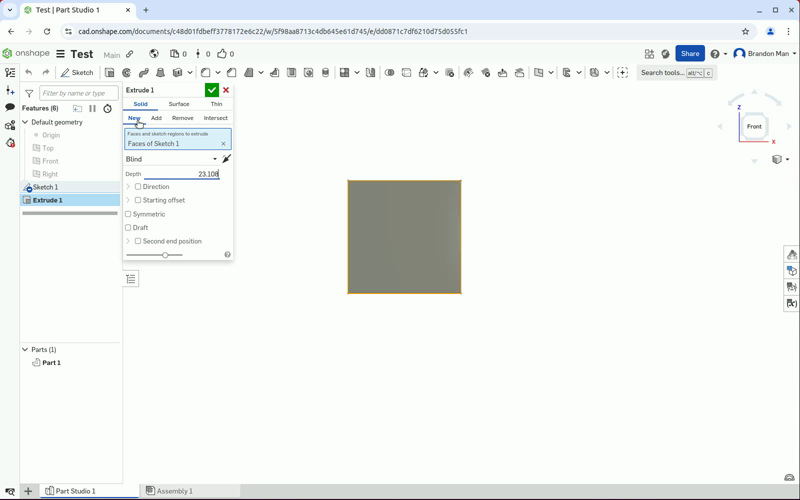
key(enter)
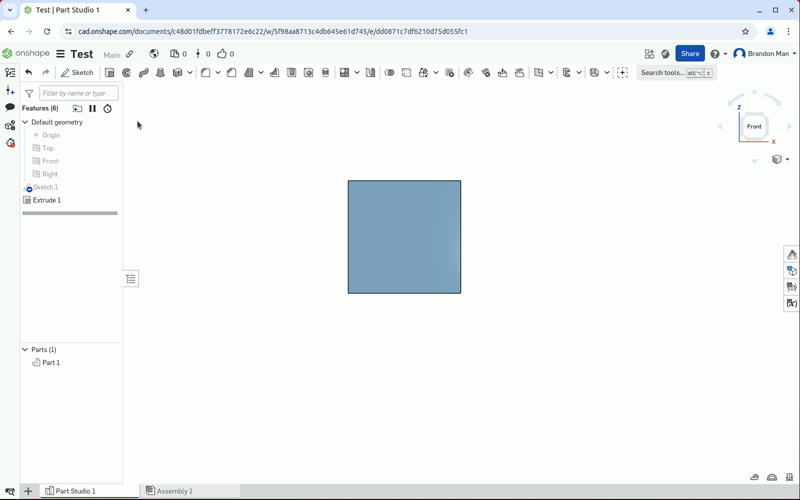
key(shift+h)
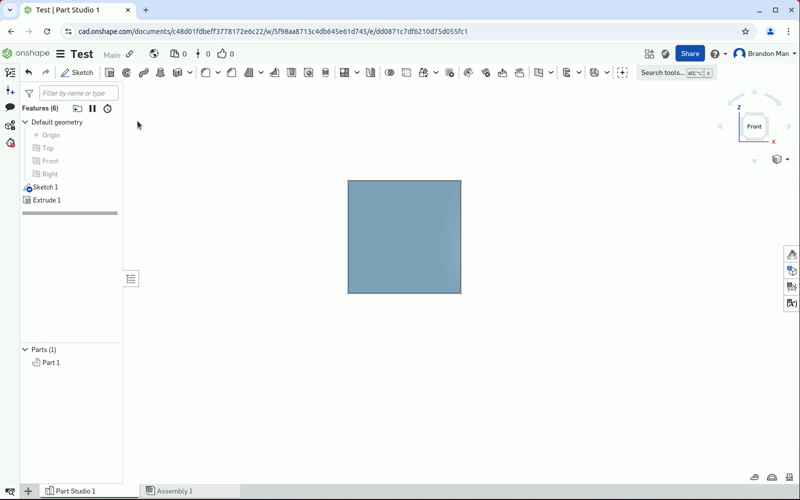
key(shift+h)
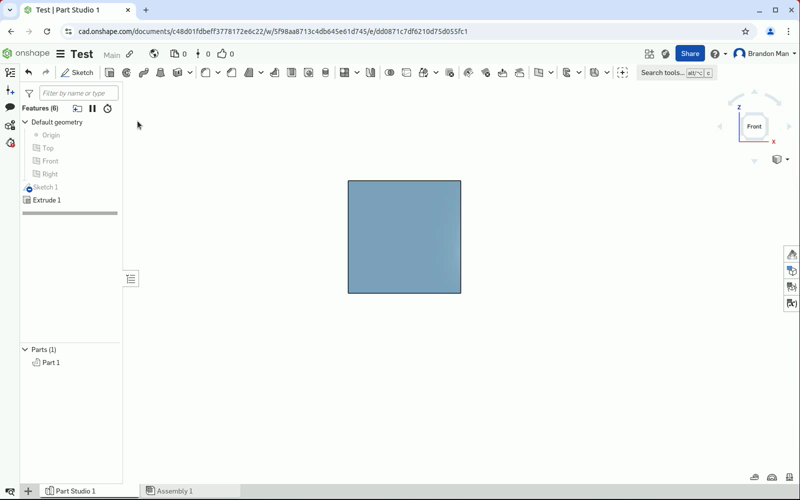
mouse_move(73, 189)
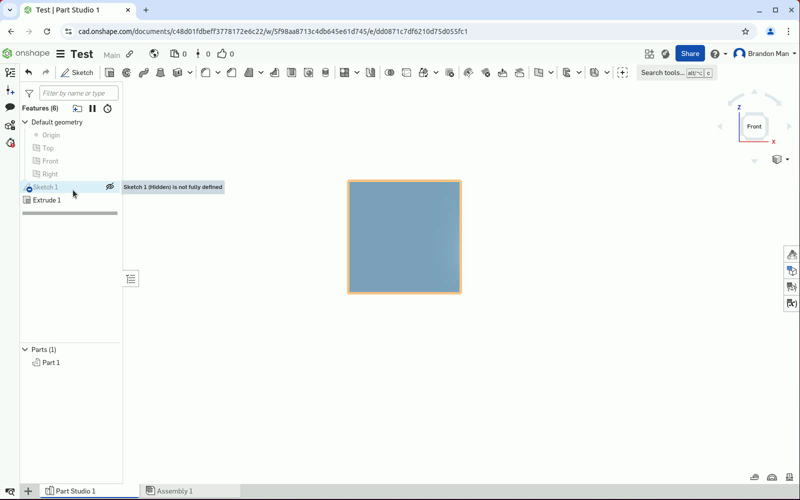
click(73, 189)
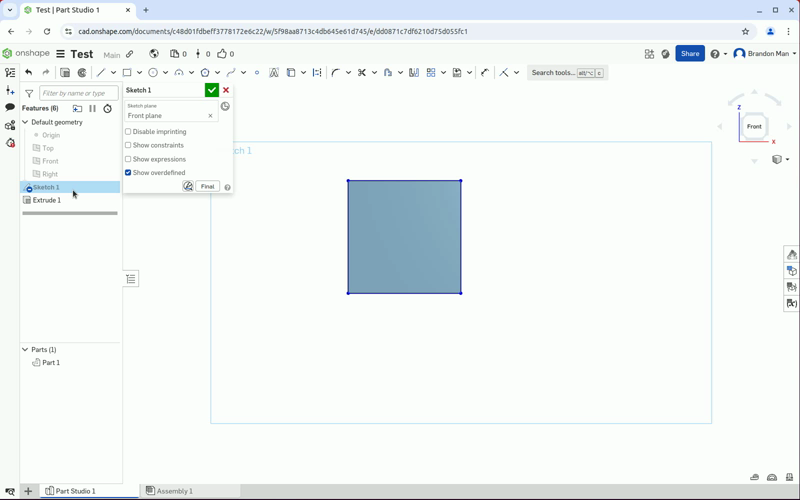
mouse_move(229, 92)
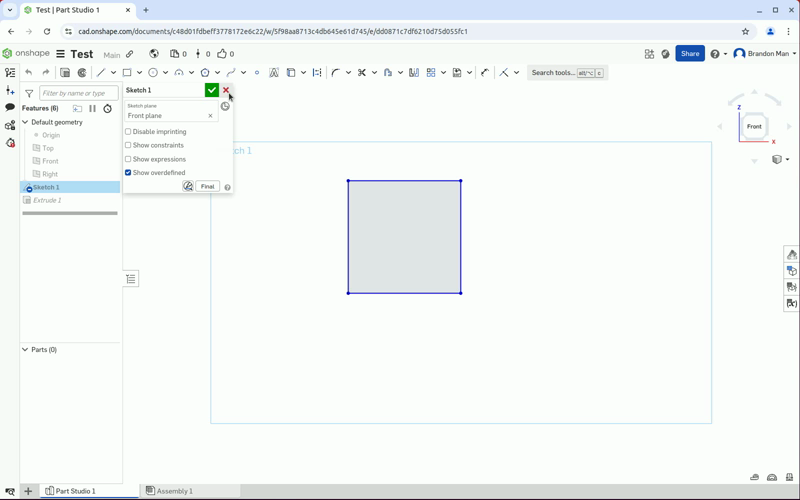
click(229, 92)
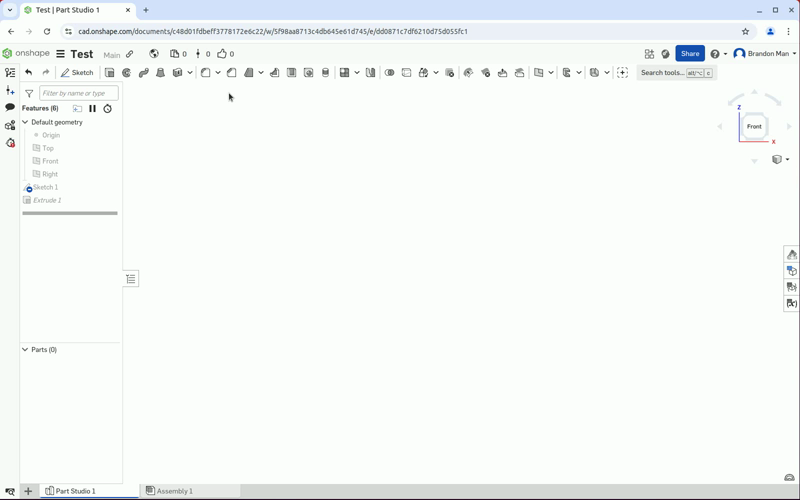
mouse_move(73, 352)
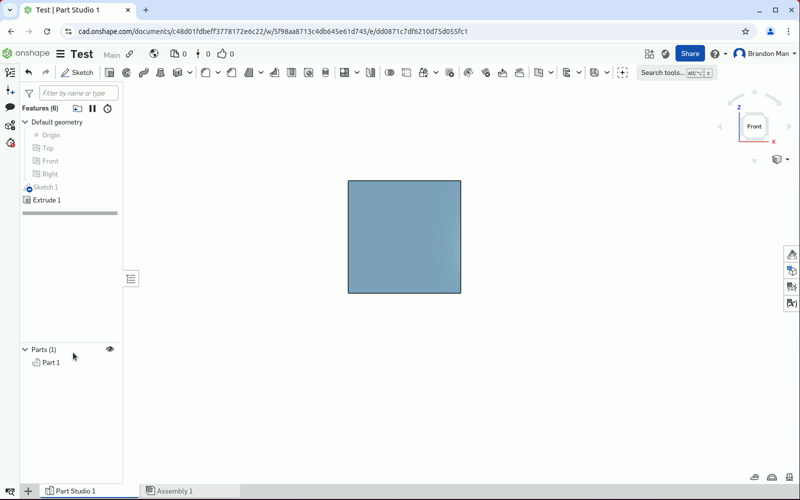
key(y)
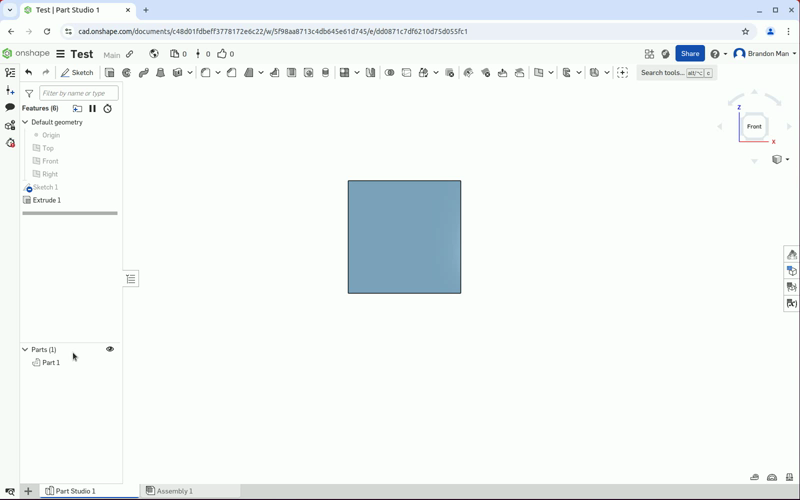
key(shift+p)
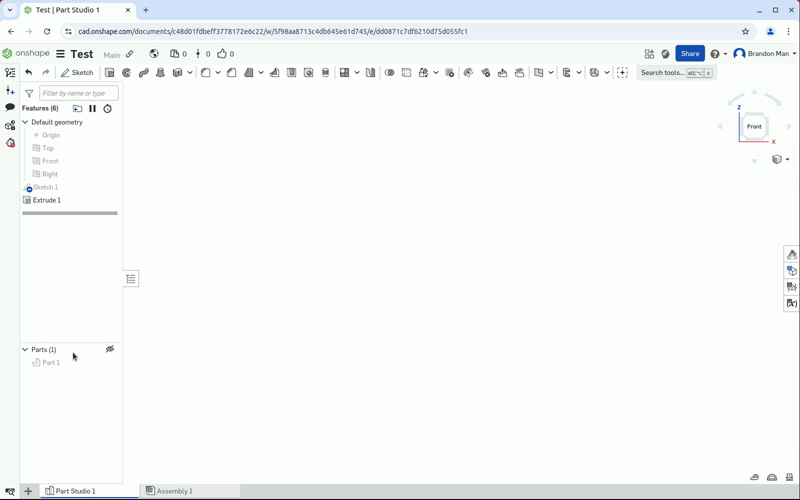
key(space)
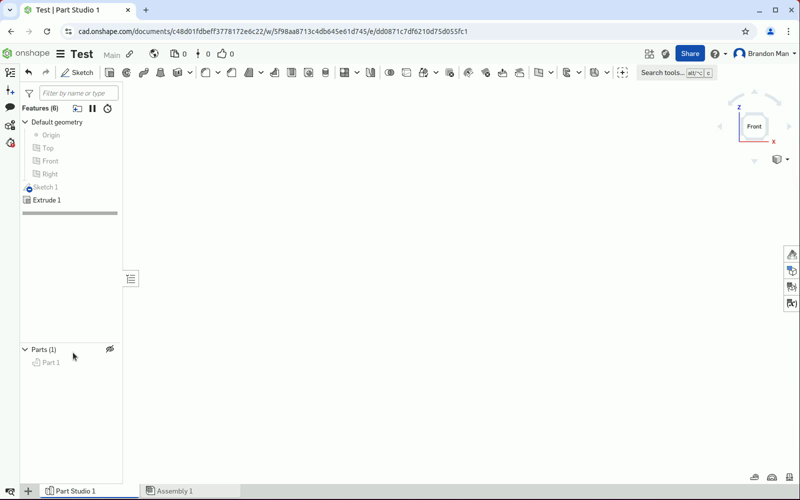
key_down(shift)
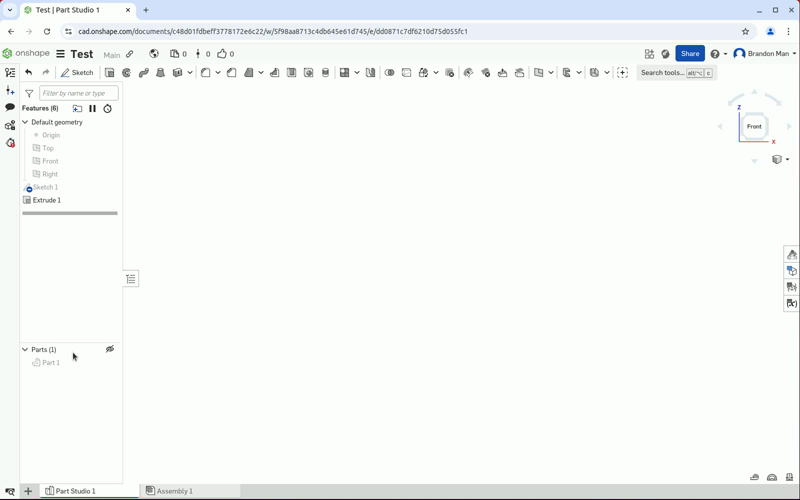
key(left)
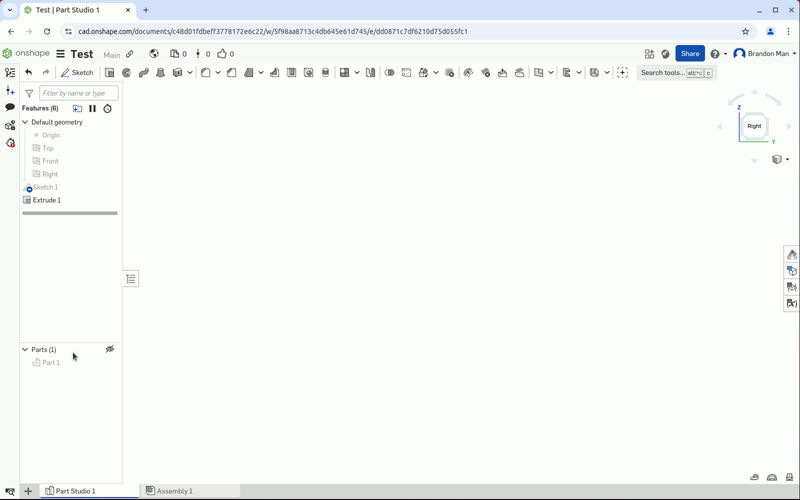
key_up(shift)
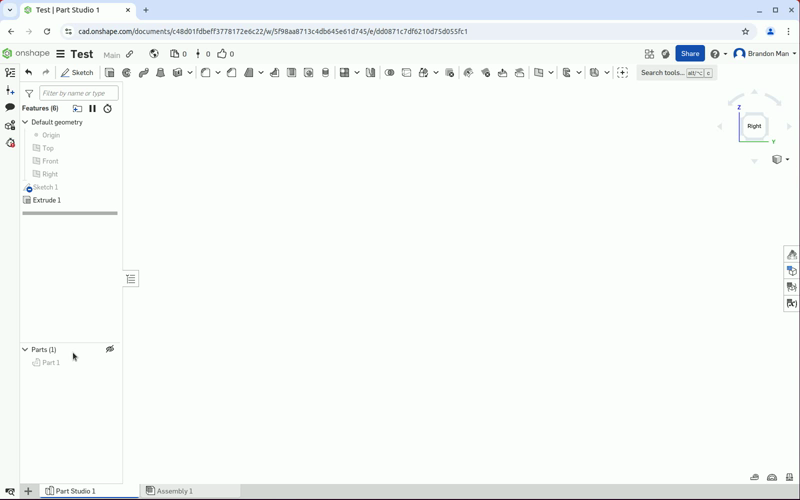
mouse_move(73, 352)
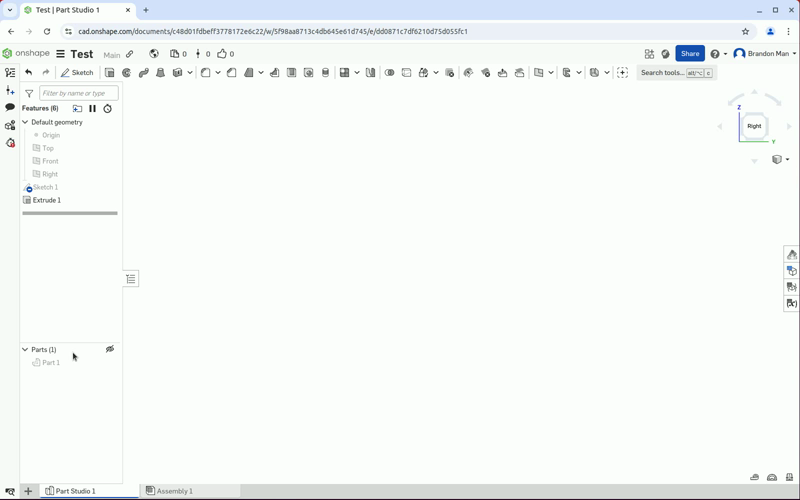
key(shift+y)
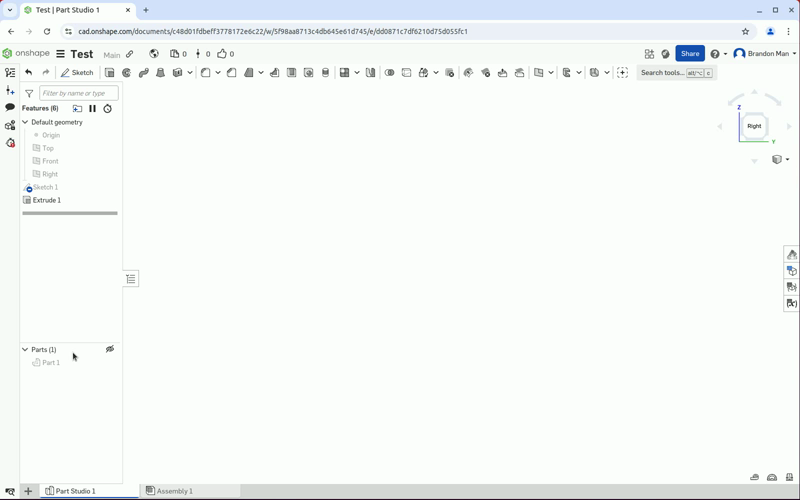
key(shift+s)
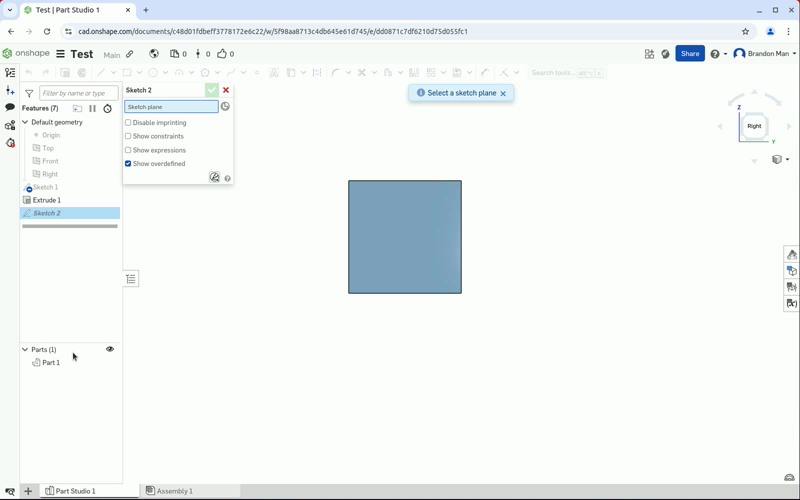
mouse_move(73, 176)
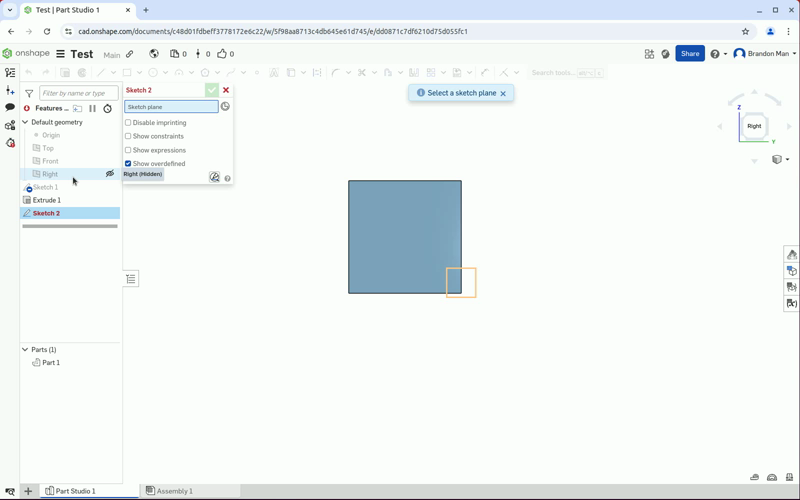
click(73, 176)
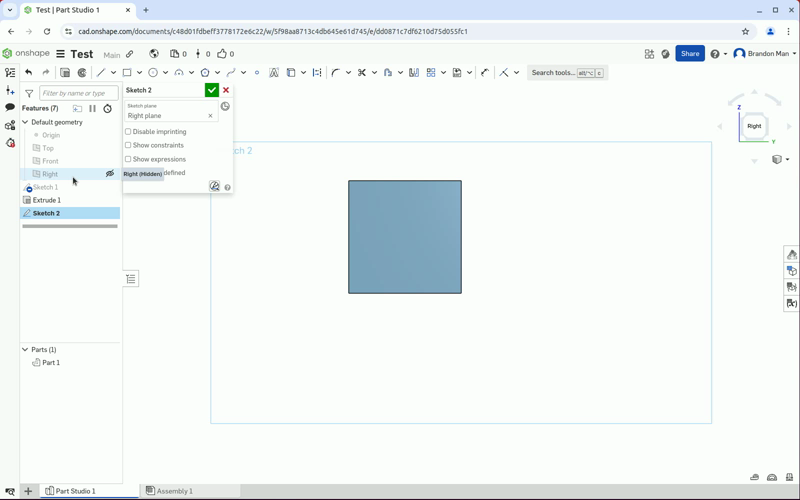
mouse_move(73, 352)
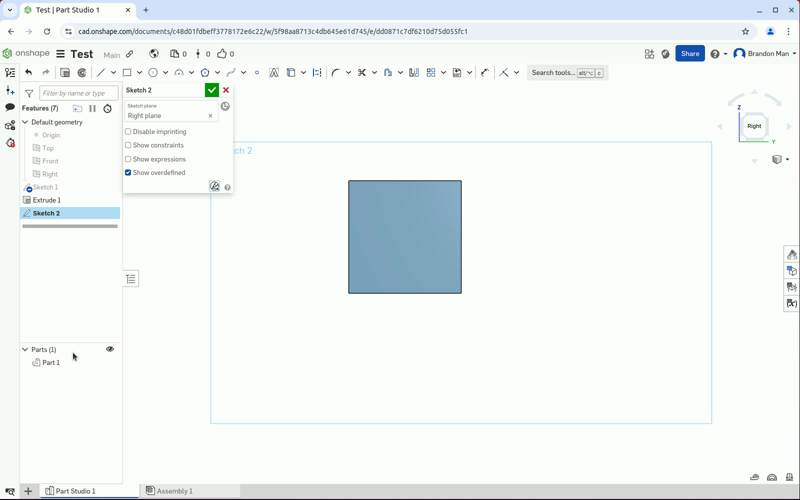
key(y)
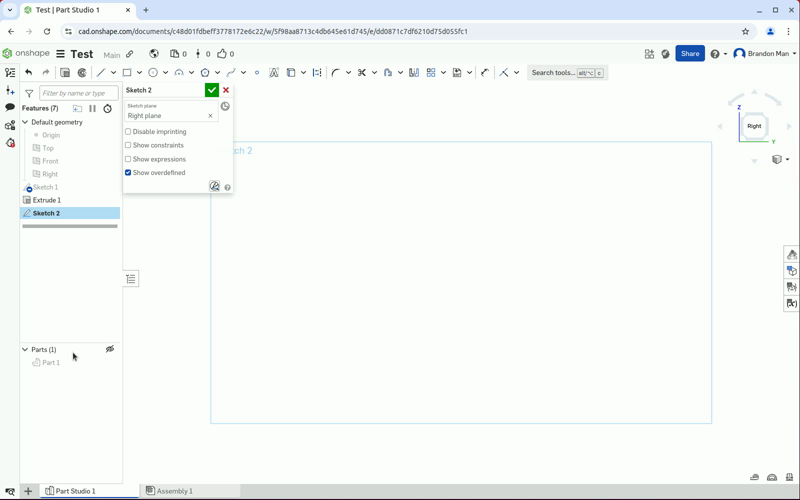
key(l)
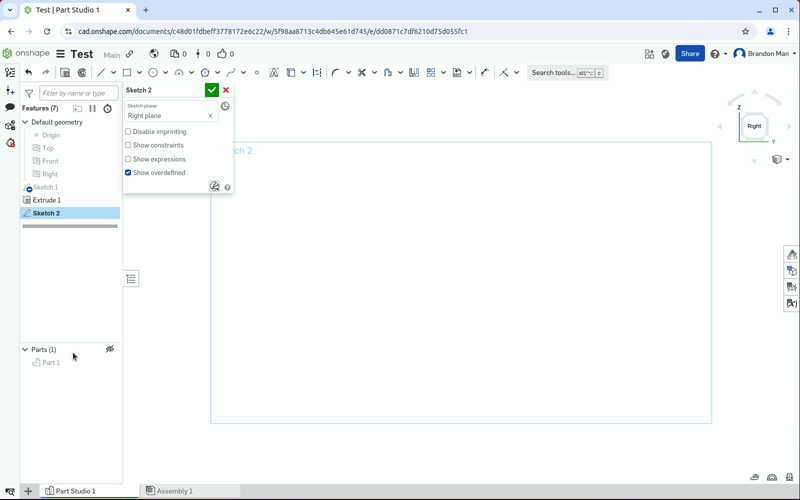
key_down(shift)
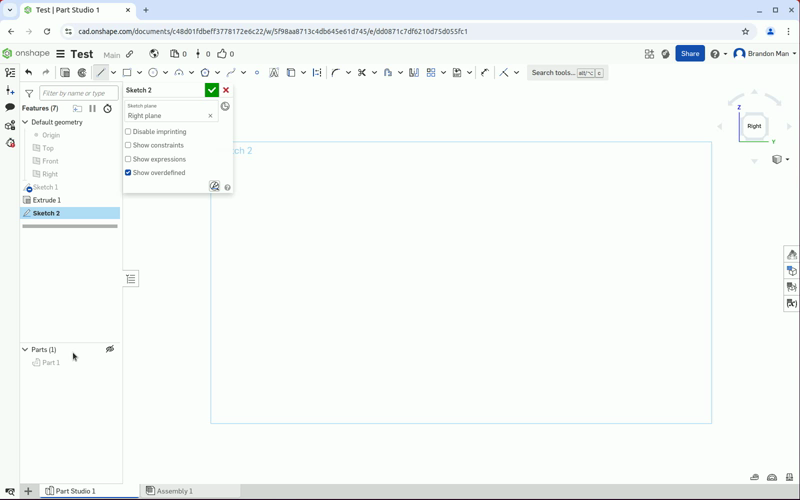
mouse_move(385, 293)
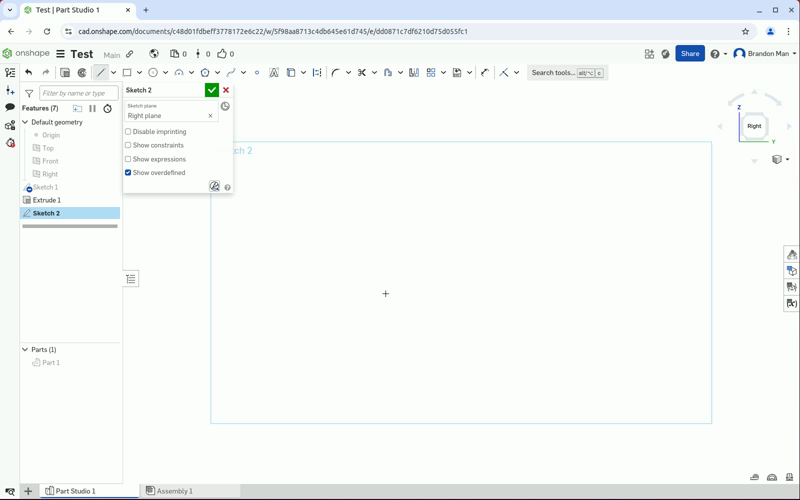
click(385, 293)
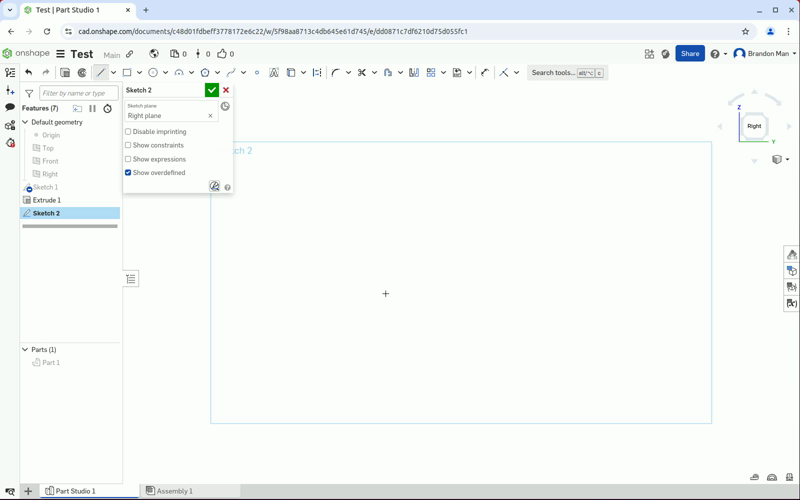
key_up(shift)
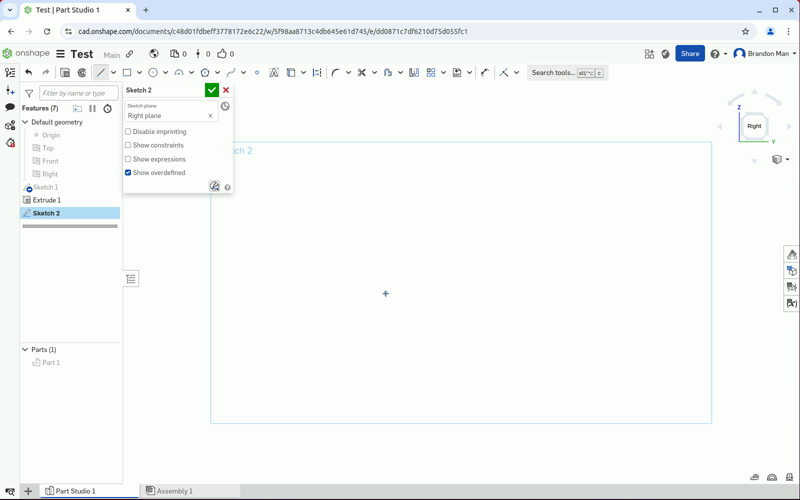
key_down(shift)
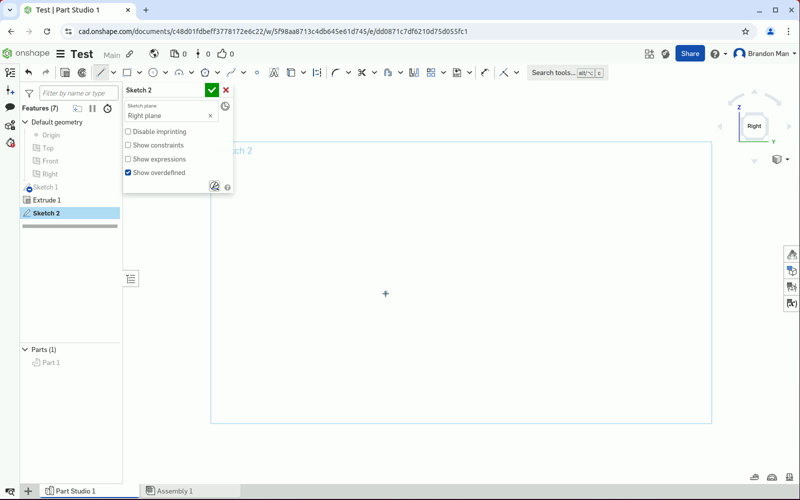
mouse_move(461, 293)
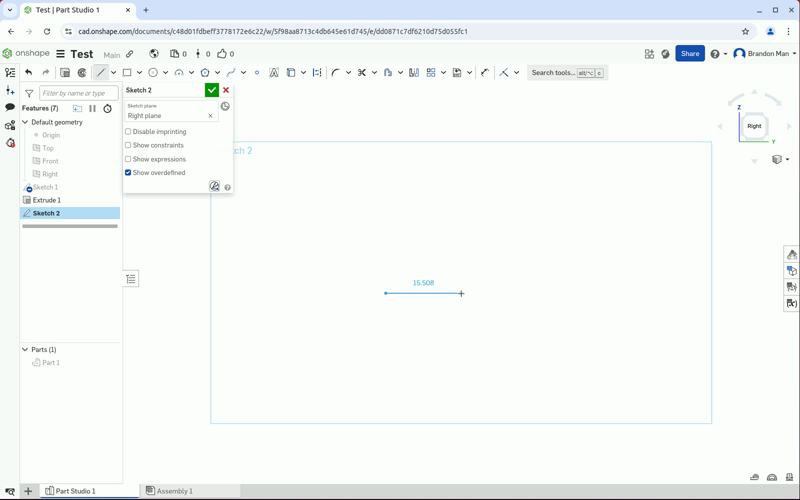
click(461, 293)
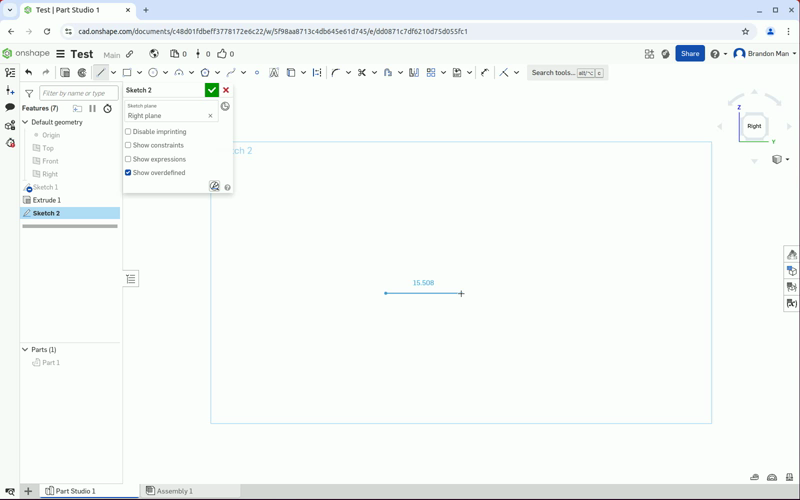
key_up(shift)
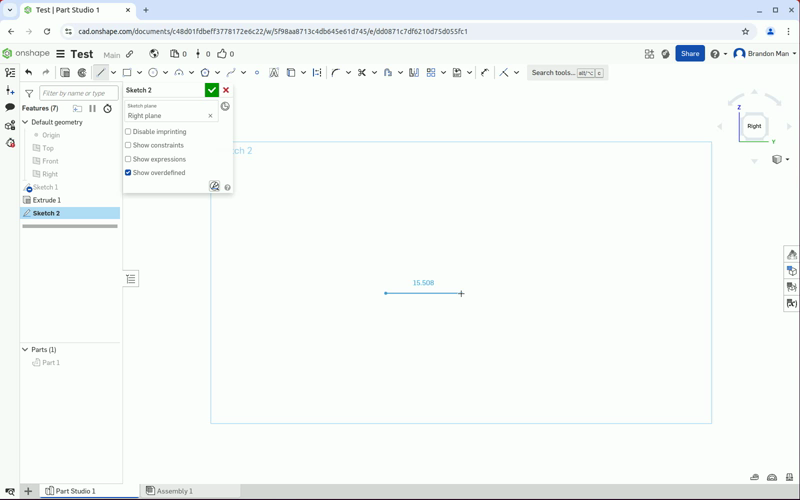
key_down(shift)
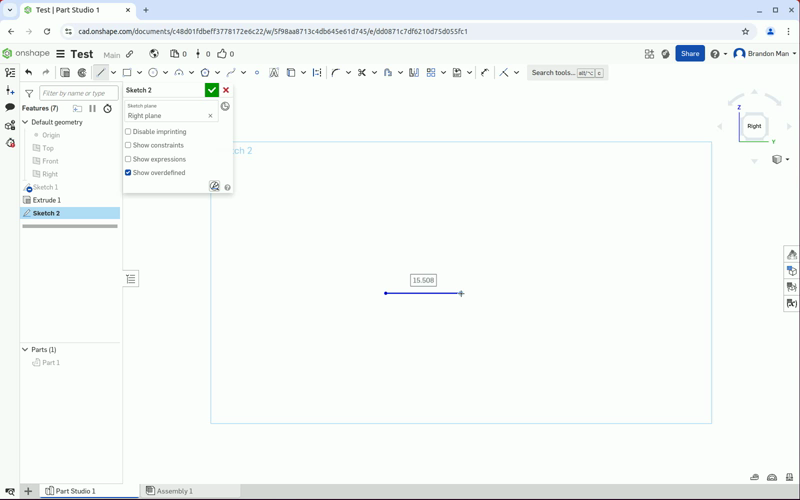
mouse_move(461, 218)
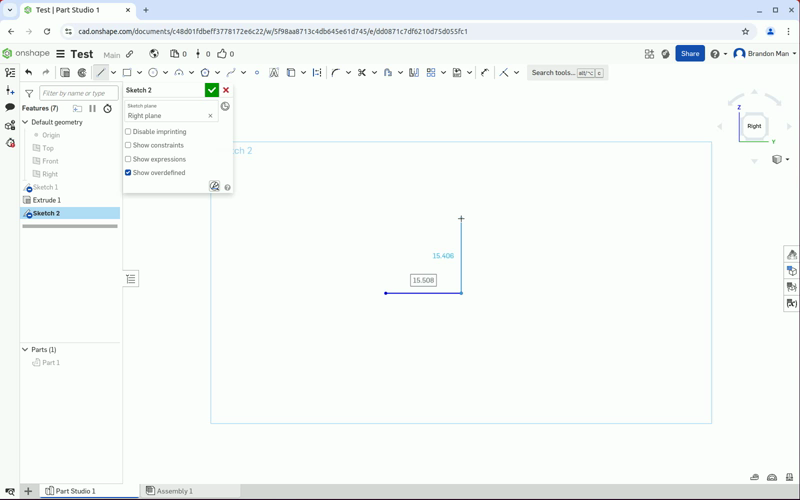
click(461, 218)
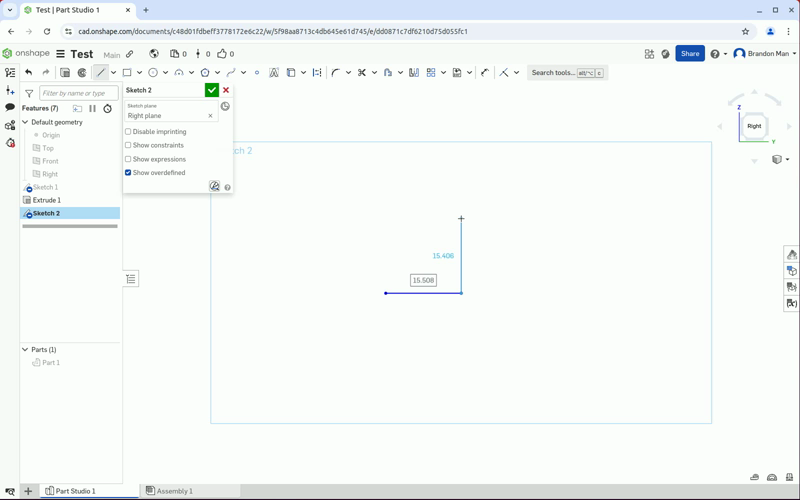
key_up(shift)
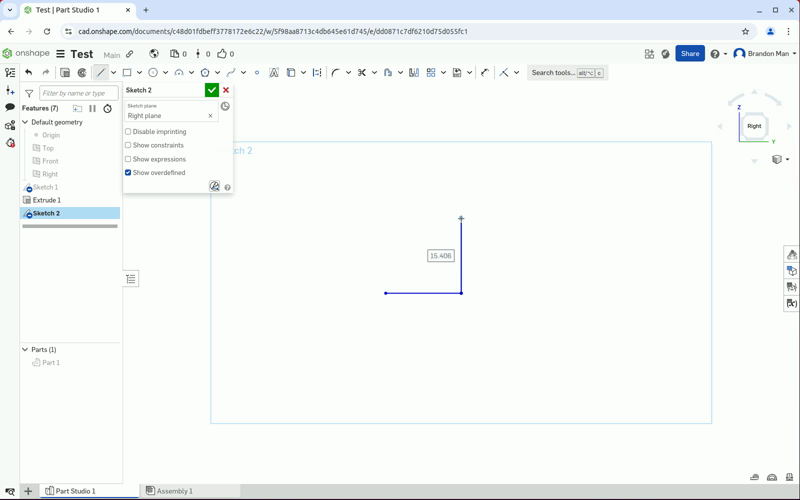
key_down(shift)
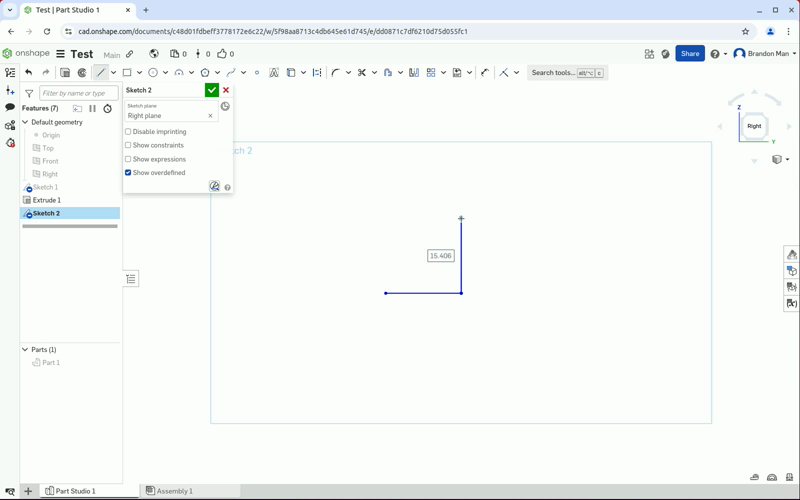
mouse_move(385, 293)
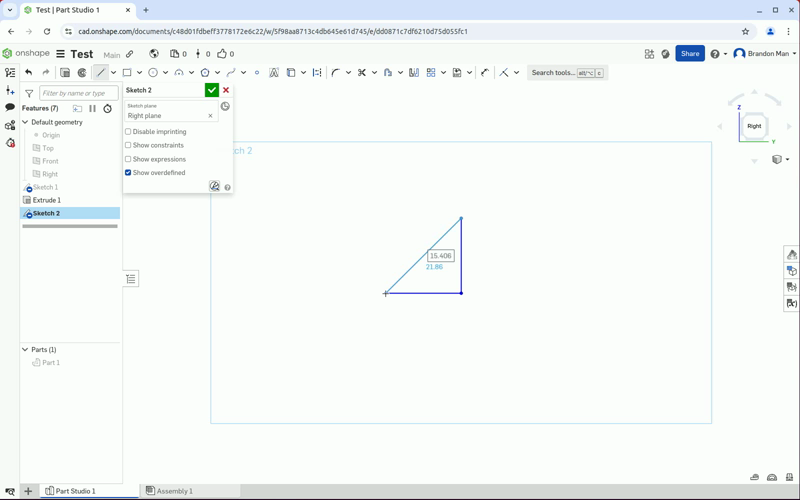
key_up(shift)
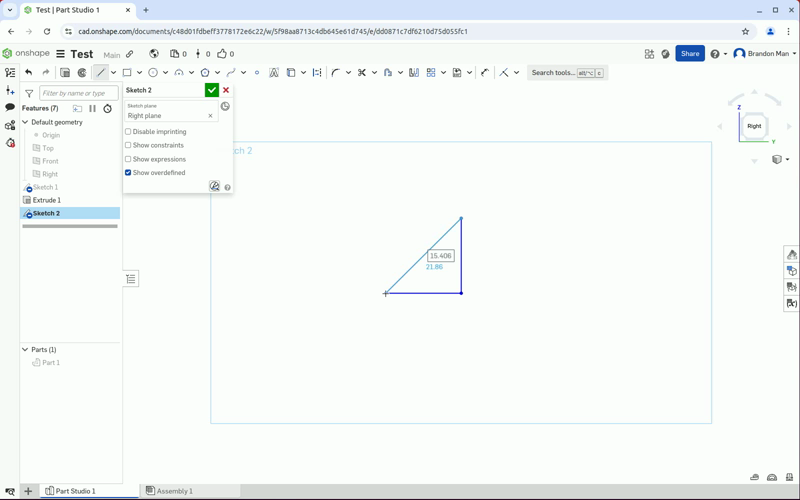
click(385, 293)
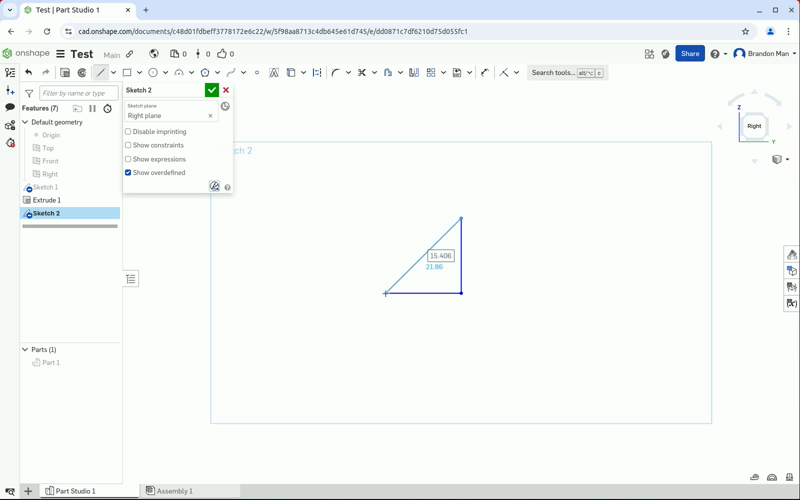
key(esc)
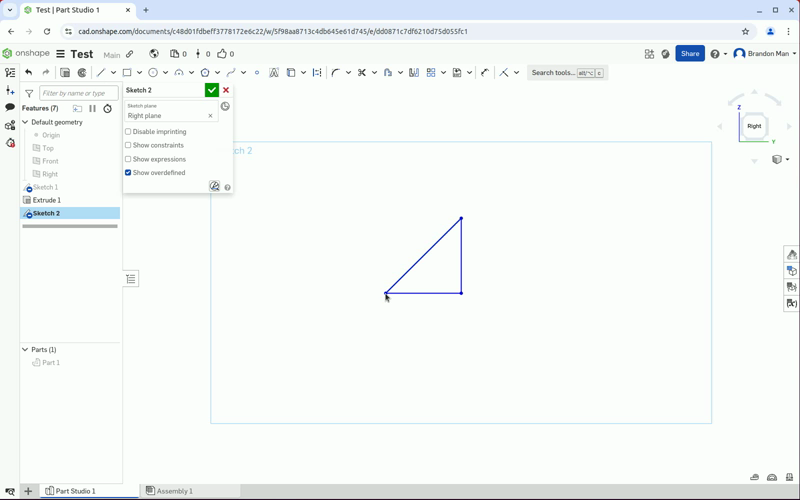
mouse_move(456, 248)
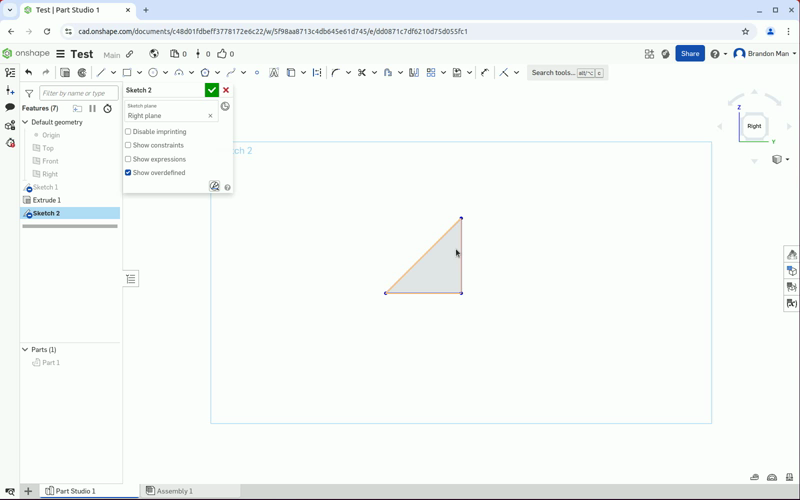
click(456, 248)
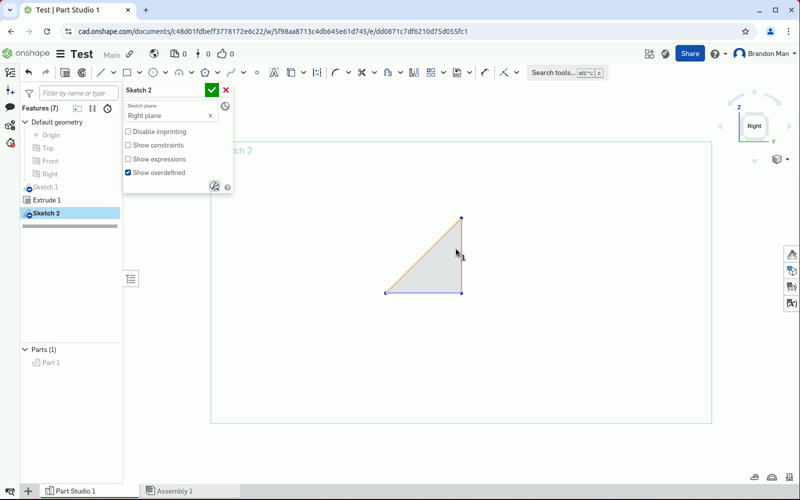
mouse_move(73, 352)
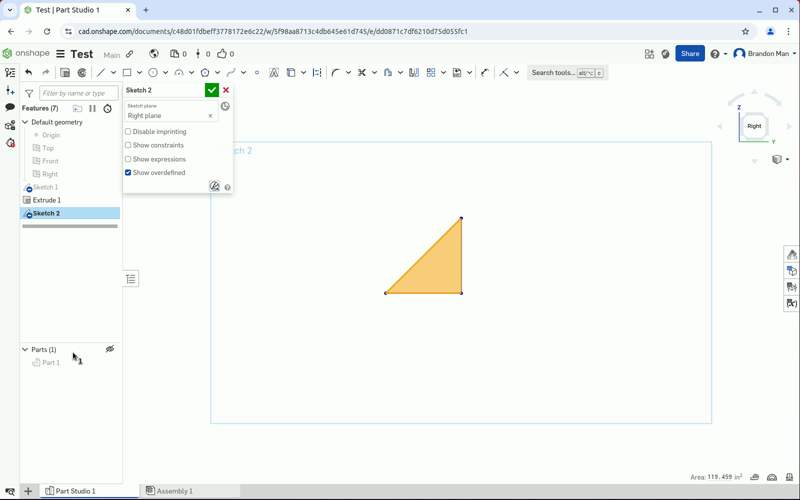
key(shift+y)
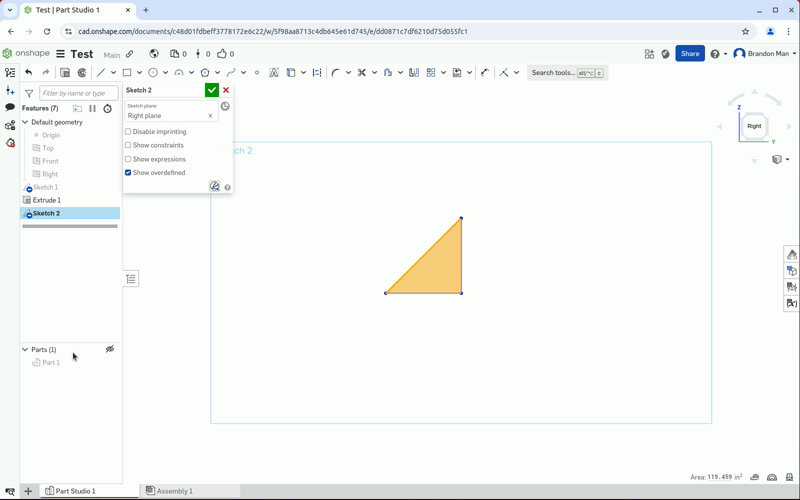
key(shift+e)
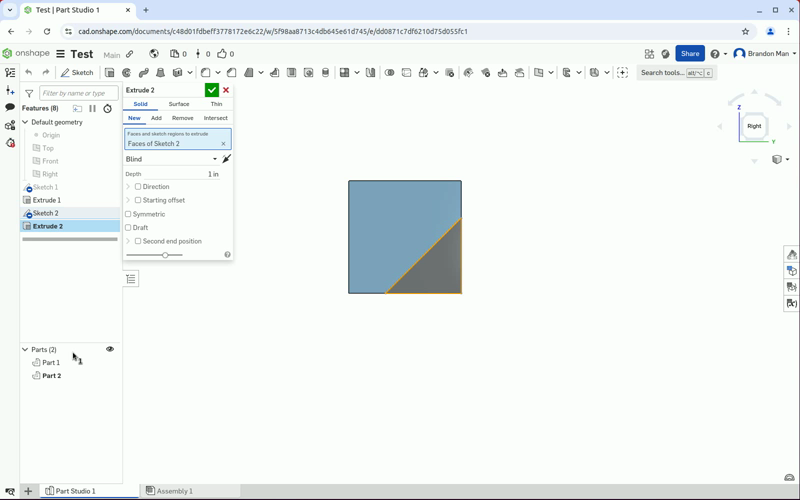
mouse_move(143, 106)
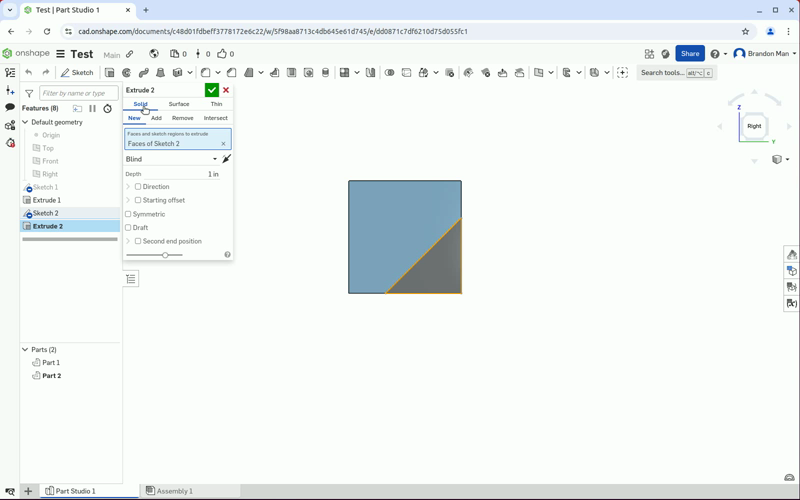
click(143, 106)
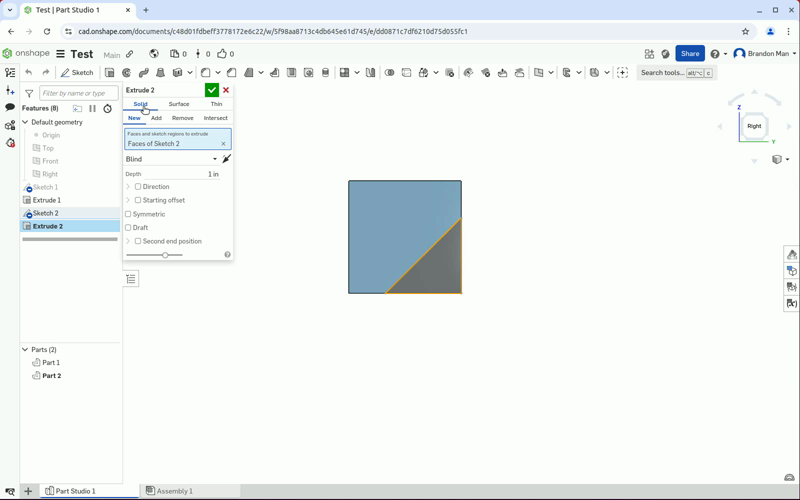
mouse_move(137, 120)
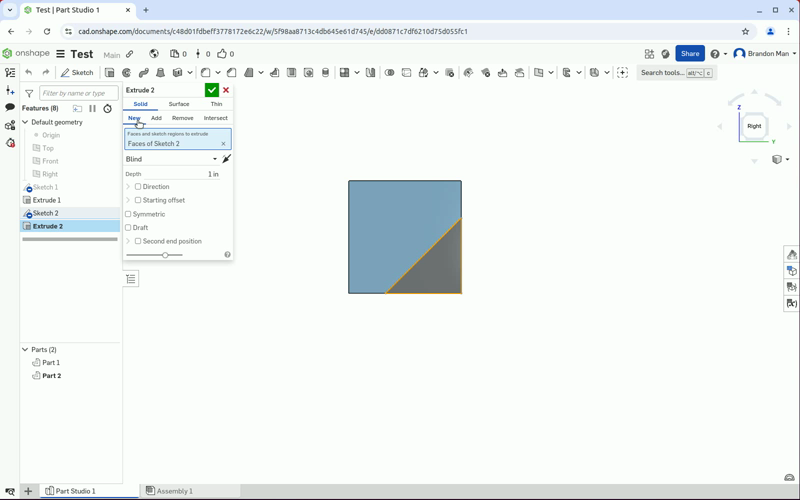
click(137, 120)
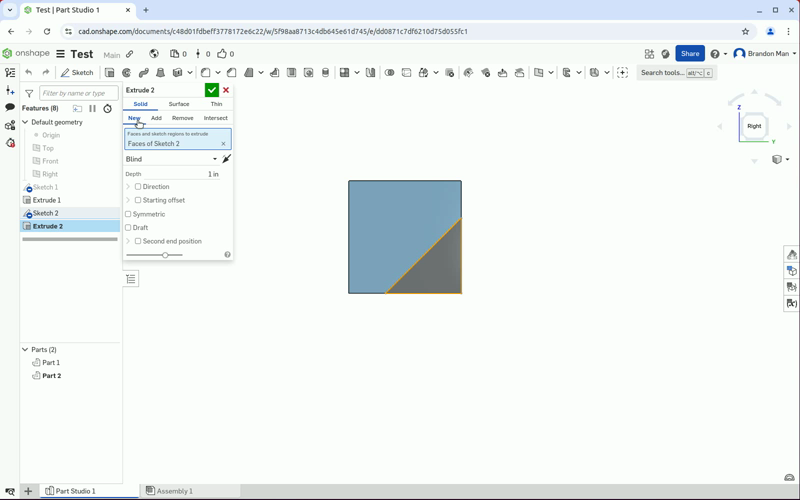
key(tab, 4)
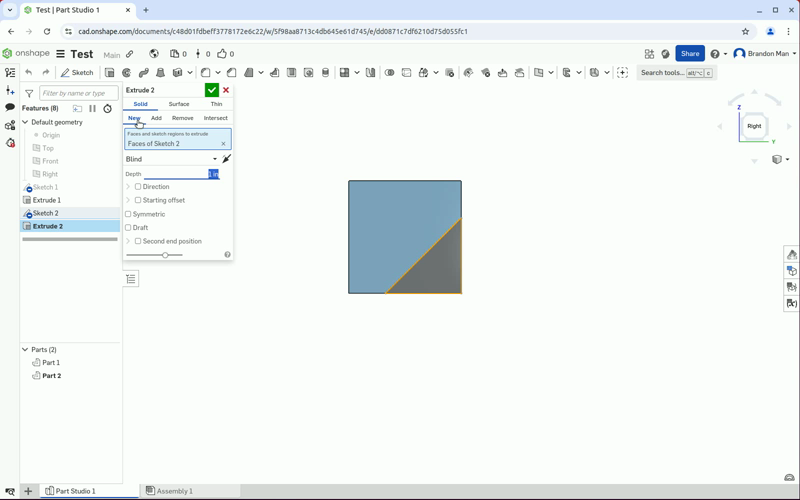
text(23.108)
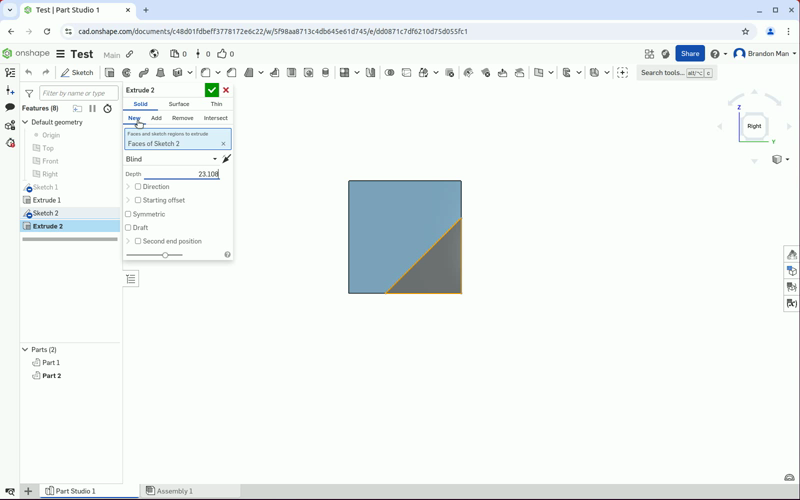
key(enter)
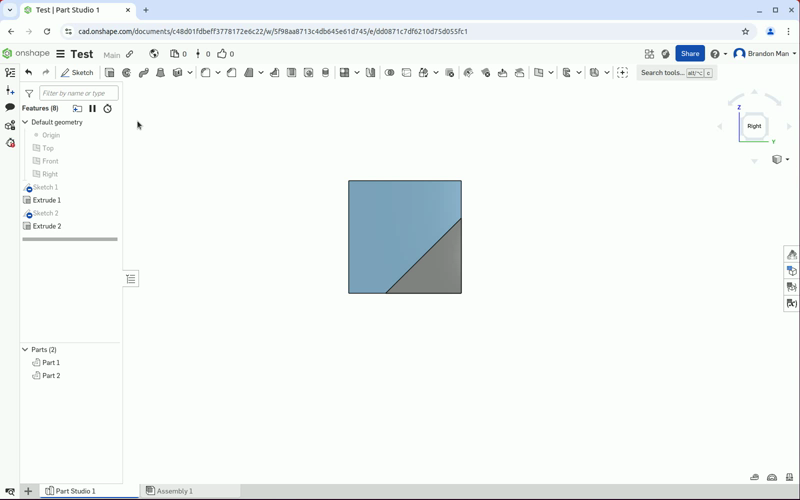
key(shift+h)
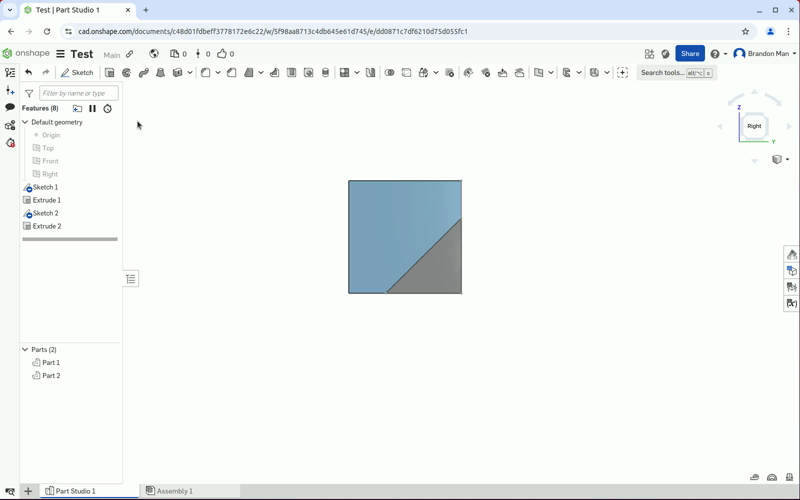
key(shift+h)
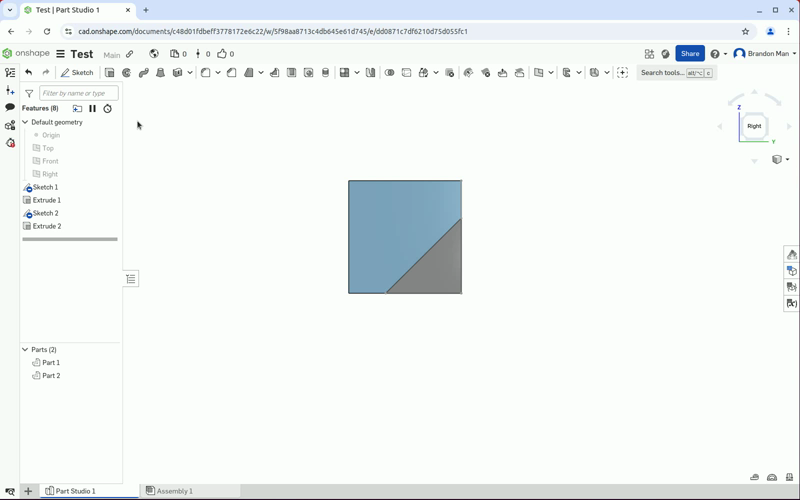
key(shift+7)
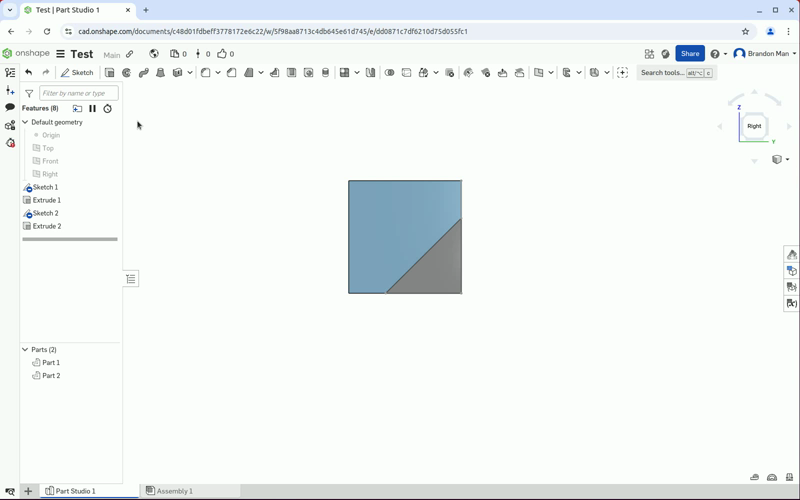
key(right, 2)
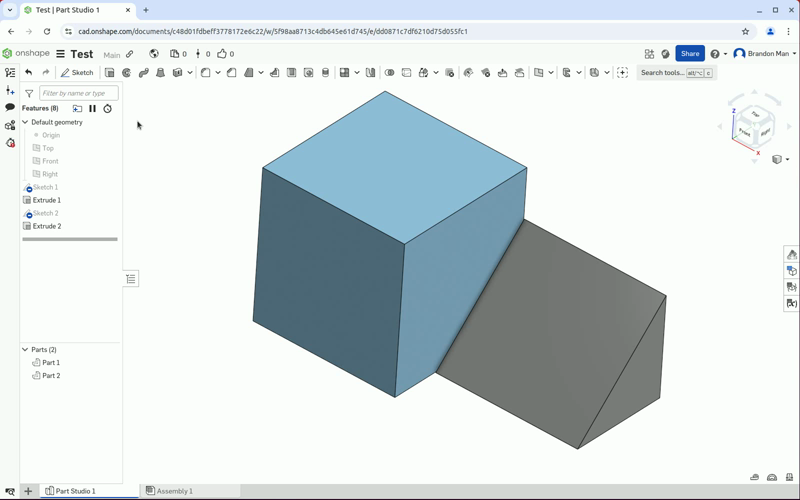
key(down, 2)
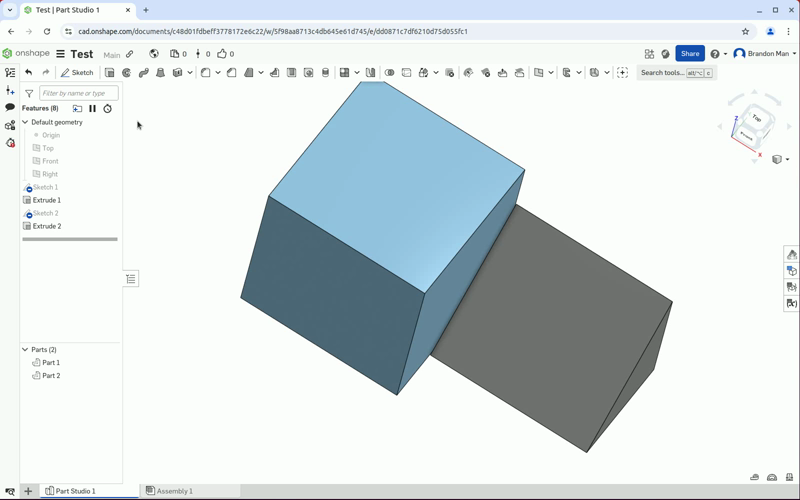
key(up, 2)
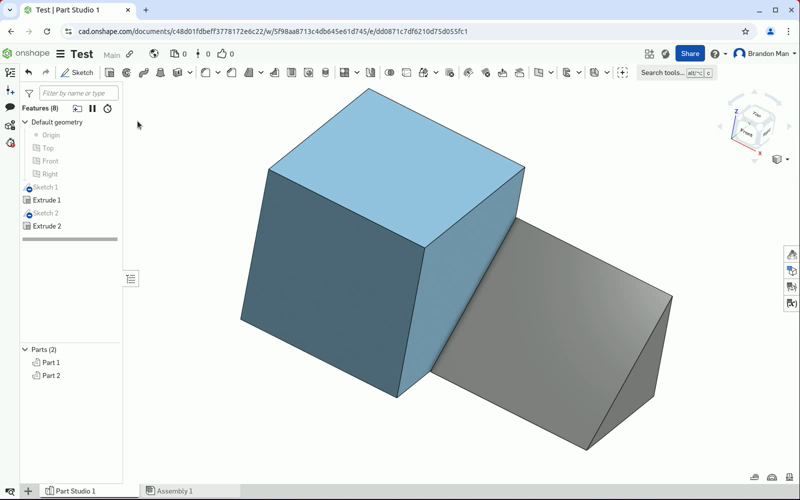
key(left, 2)
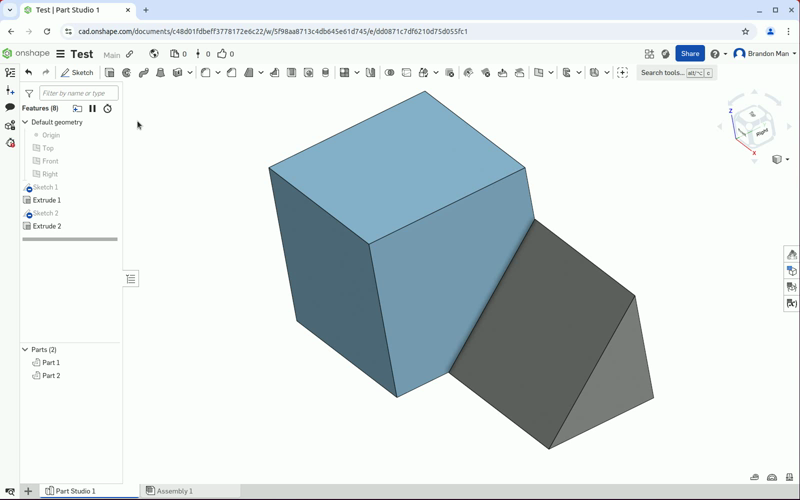
mouse_move(73, 189)
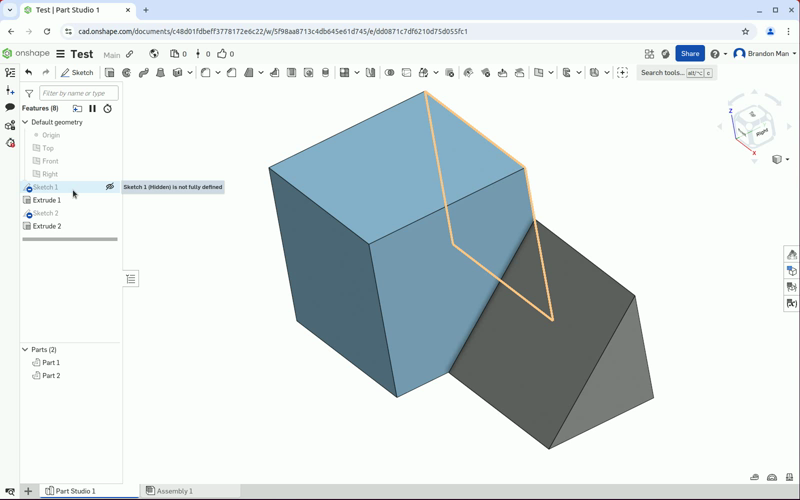
click(73, 189)